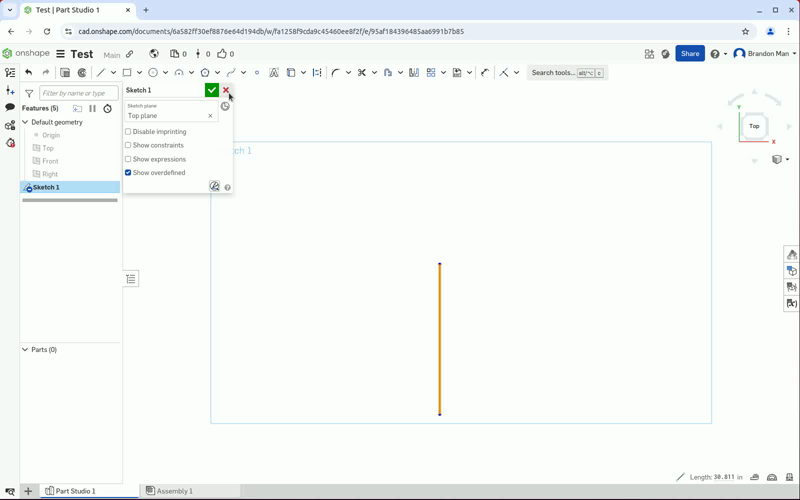
key(shift+h)
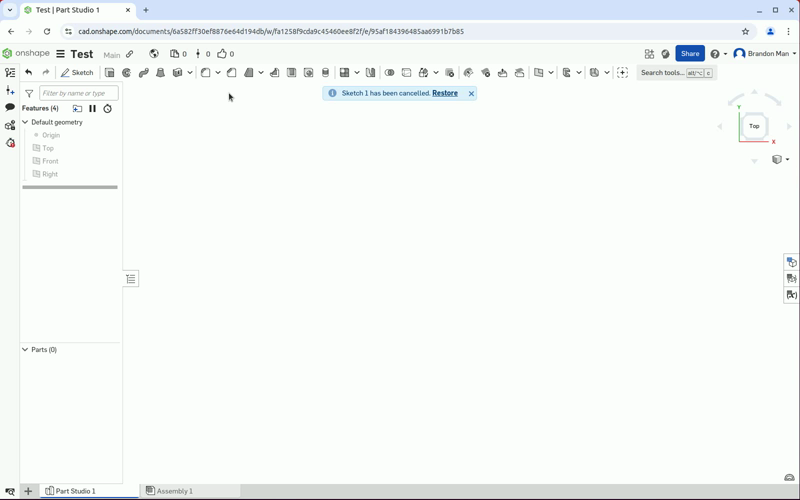
mouse_move(73, 352)
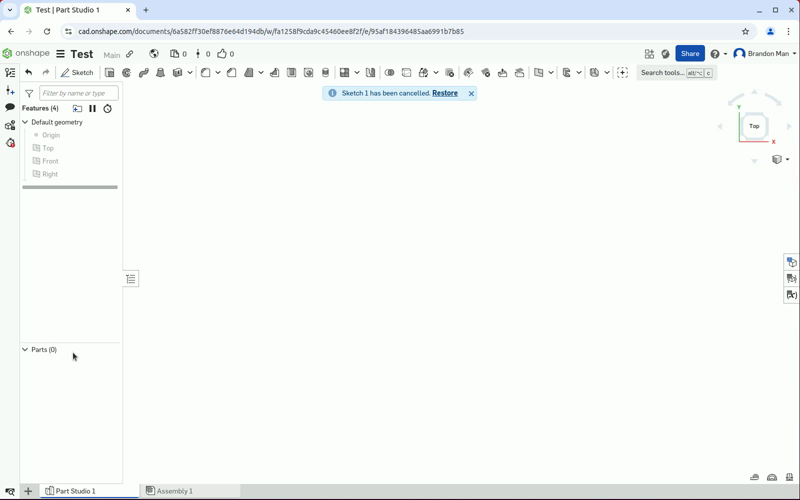
key(y)
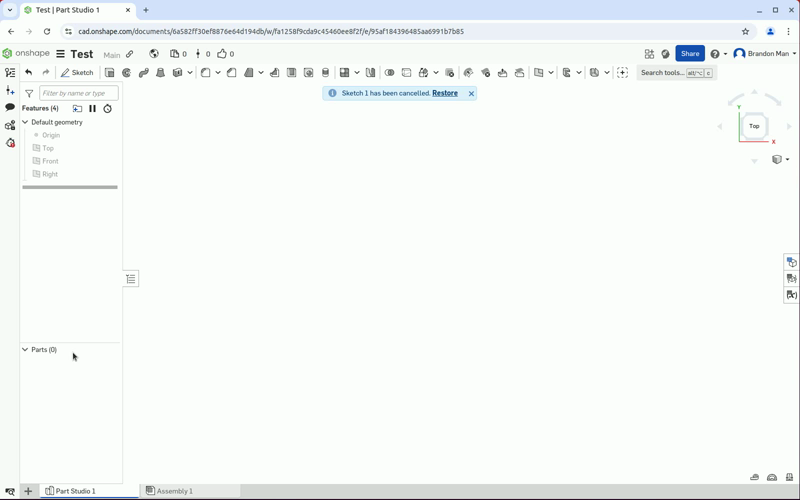
key(shift+p)
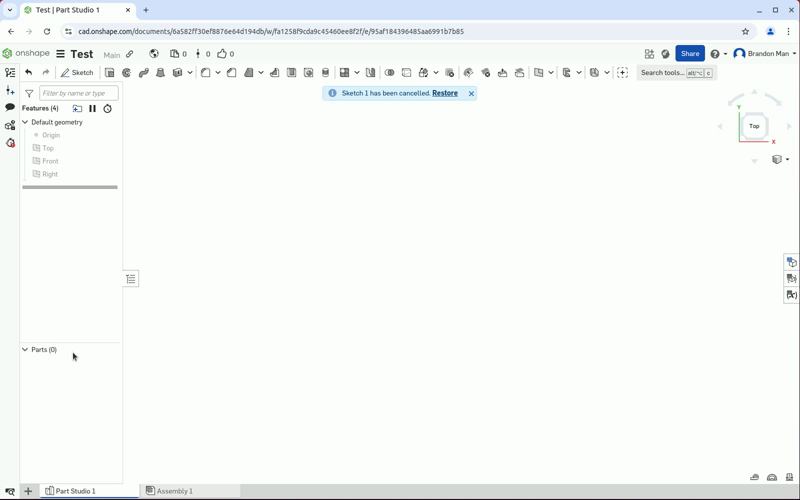
key(space)
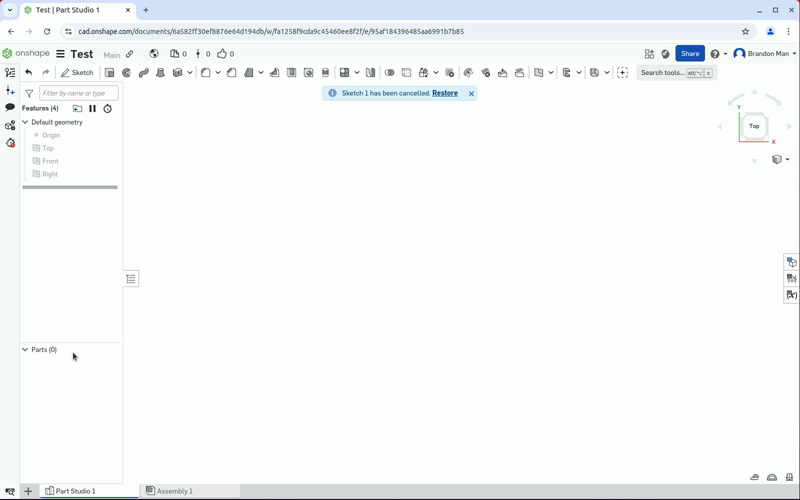
key_down(shift)
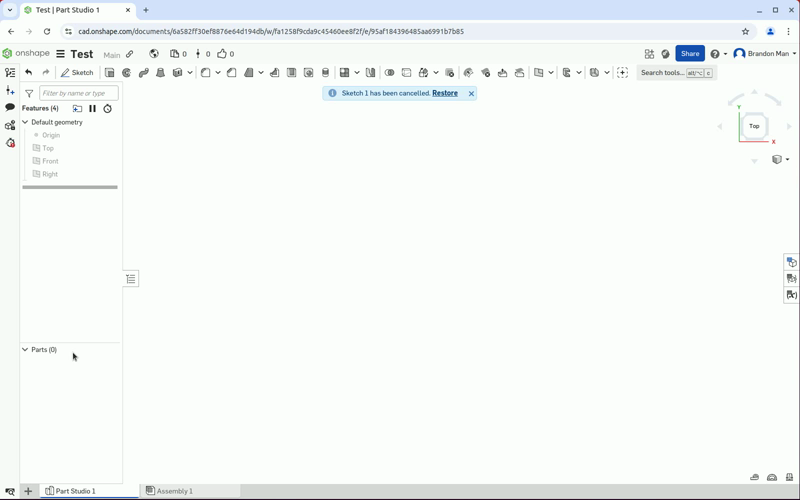
key(up)
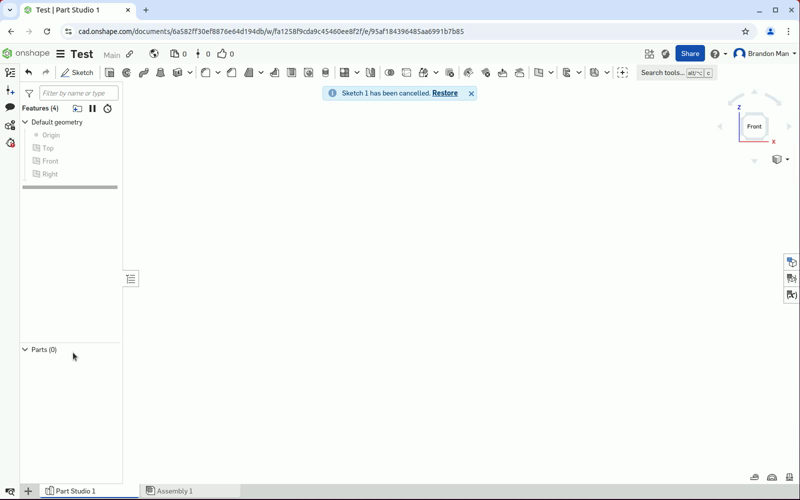
key_up(shift)
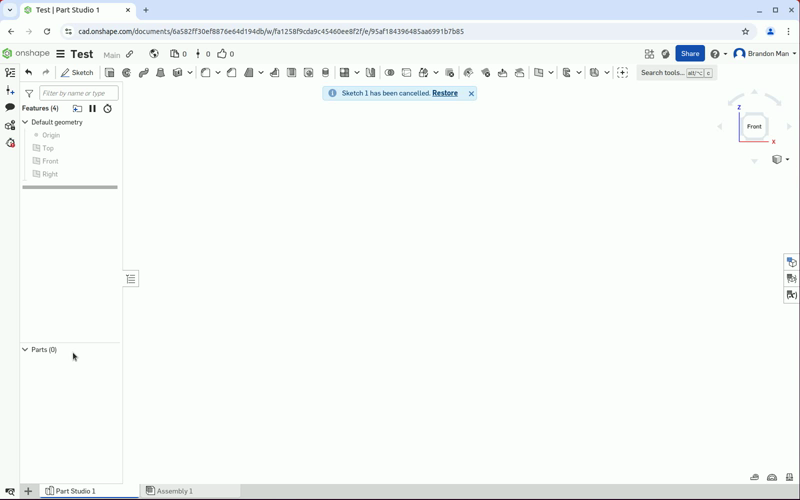
key(space)
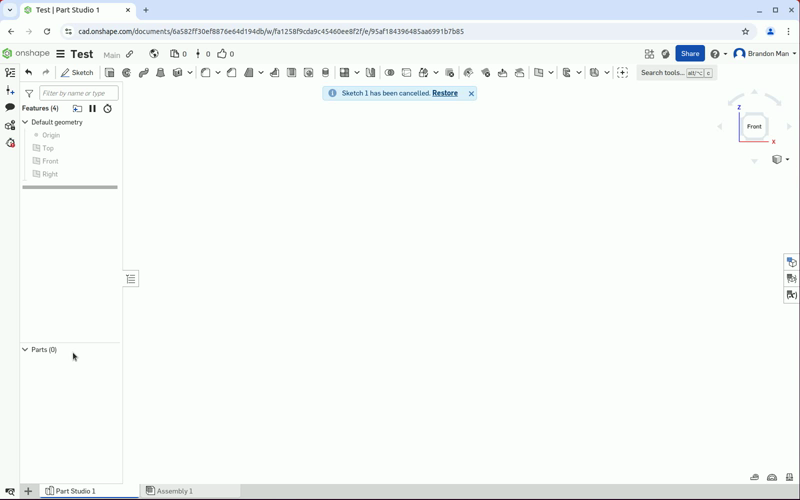
key_down(shift)
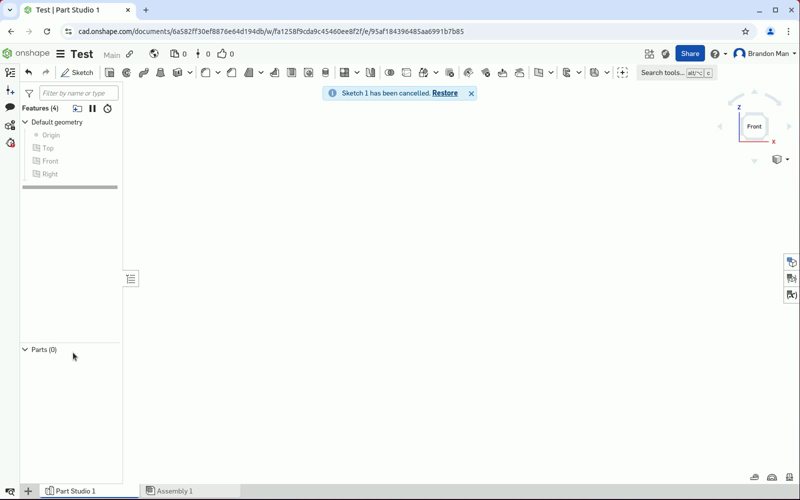
key(left)
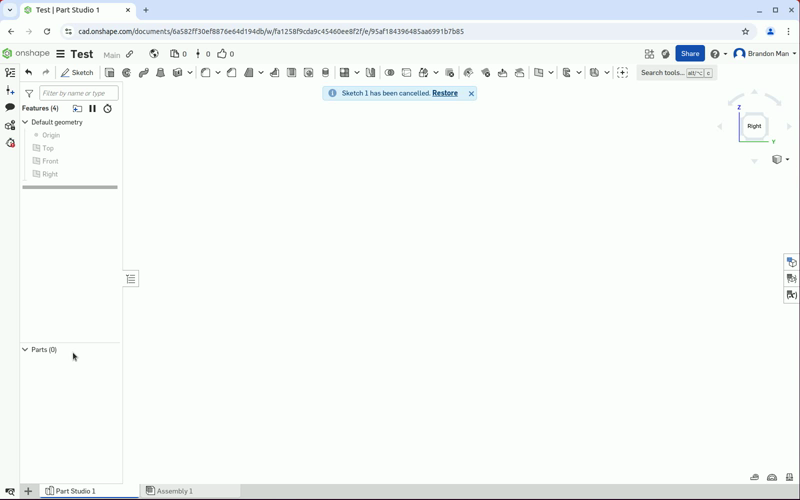
key_up(shift)
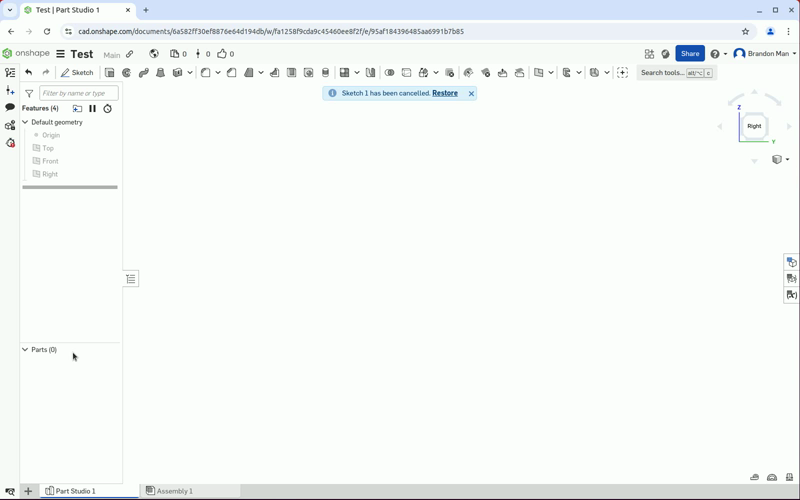
mouse_move(73, 352)
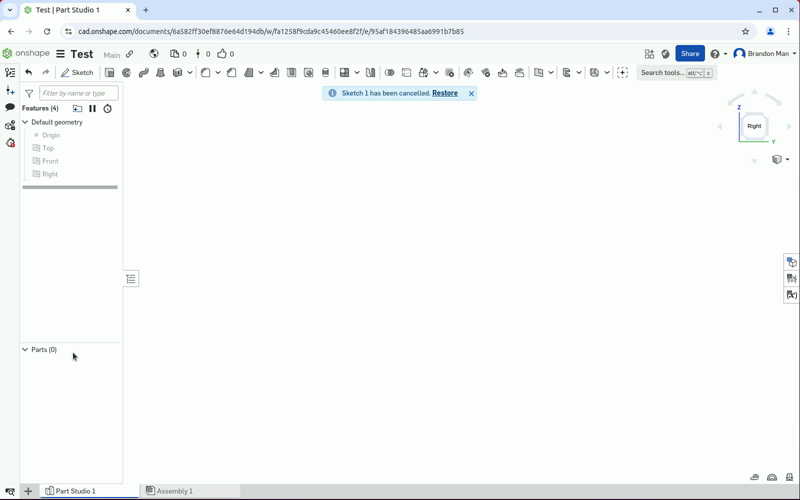
key(shift+y)
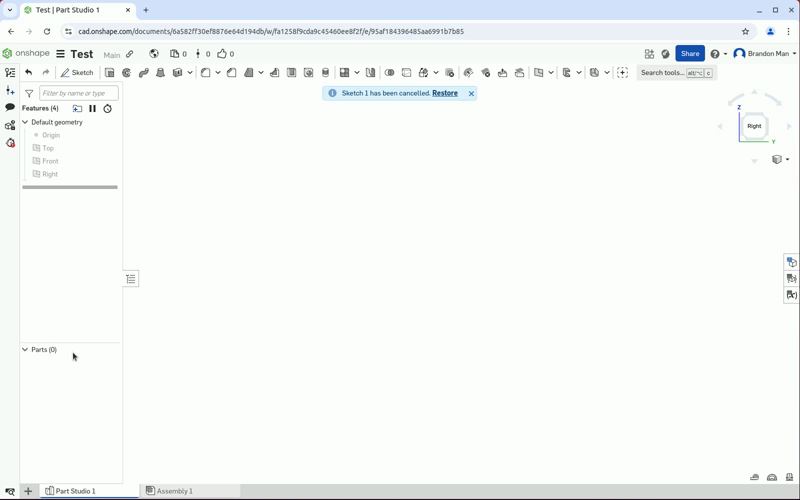
key(shift+s)
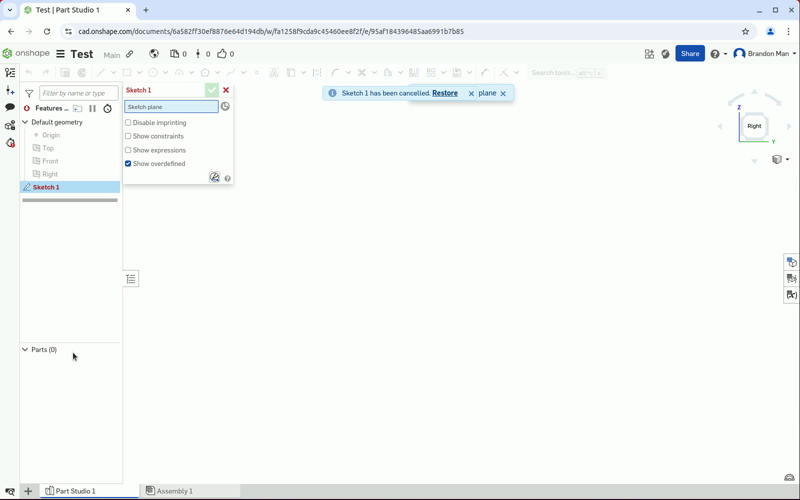
mouse_move(73, 176)
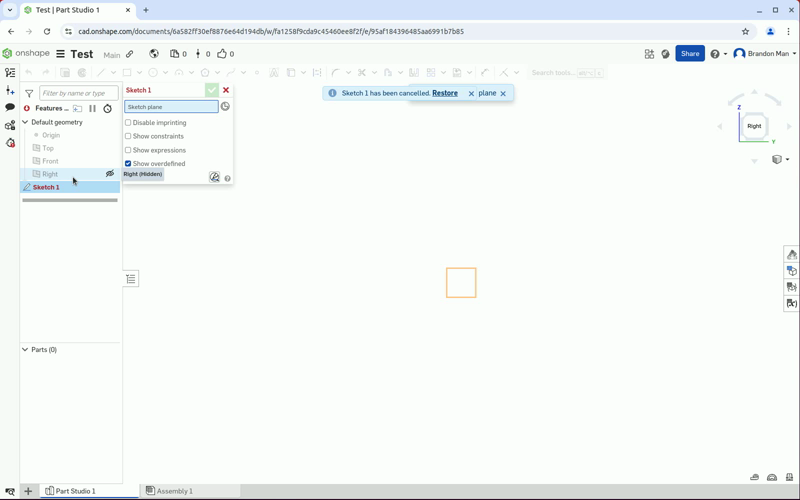
click(73, 176)
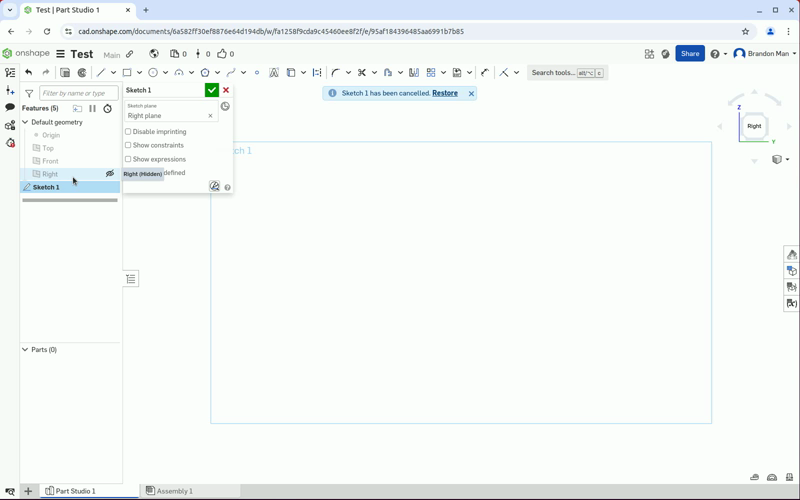
mouse_move(73, 352)
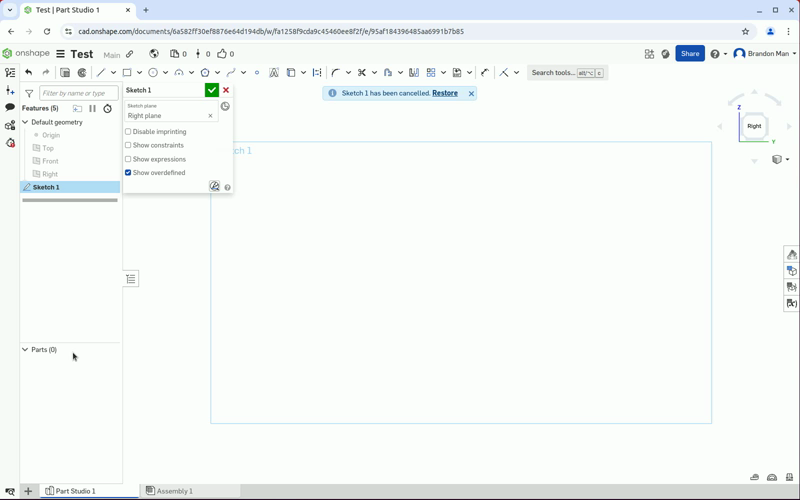
key(y)
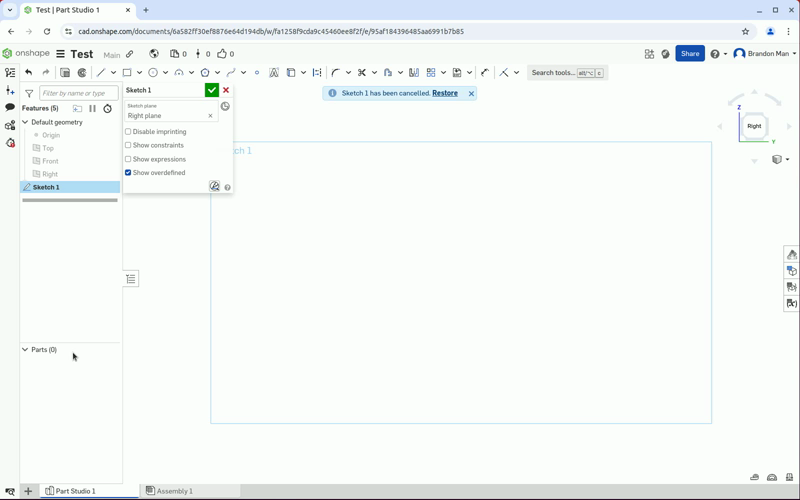
key(l)
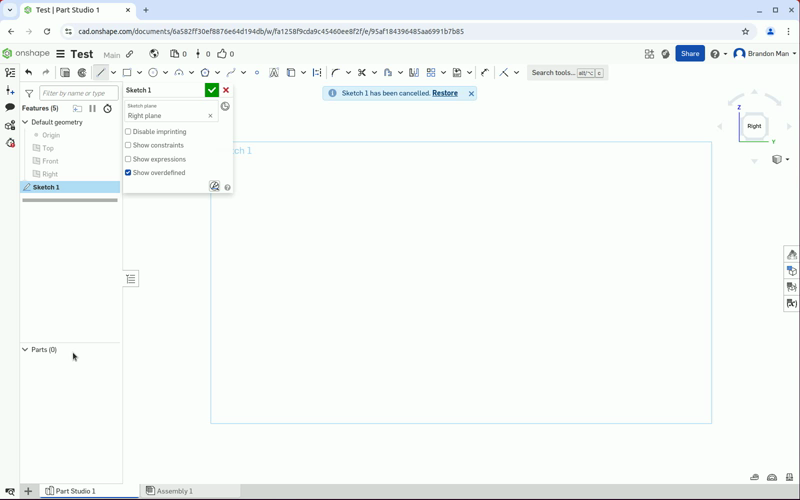
key_down(shift)
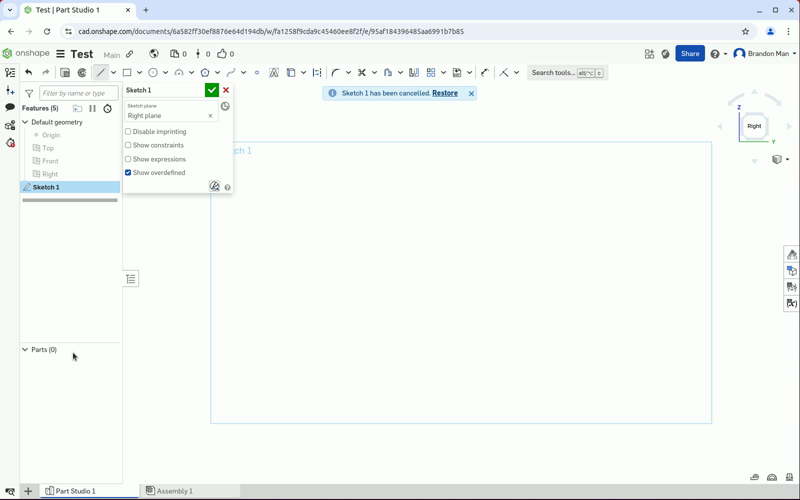
mouse_move(460, 282)
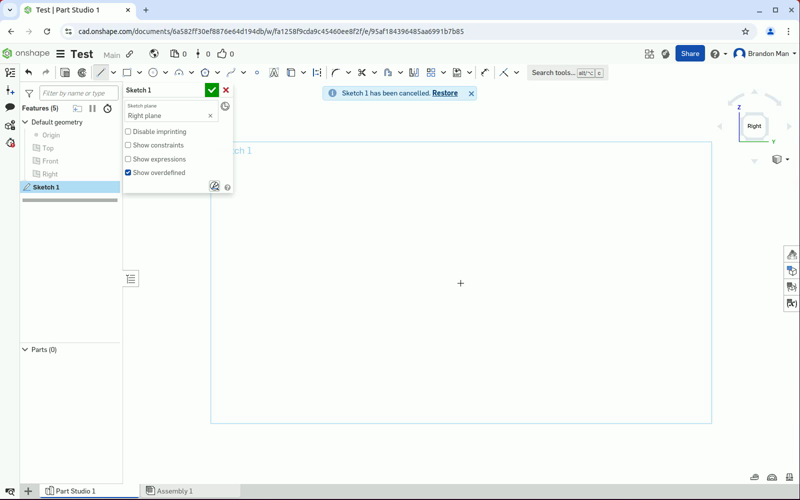
click(460, 282)
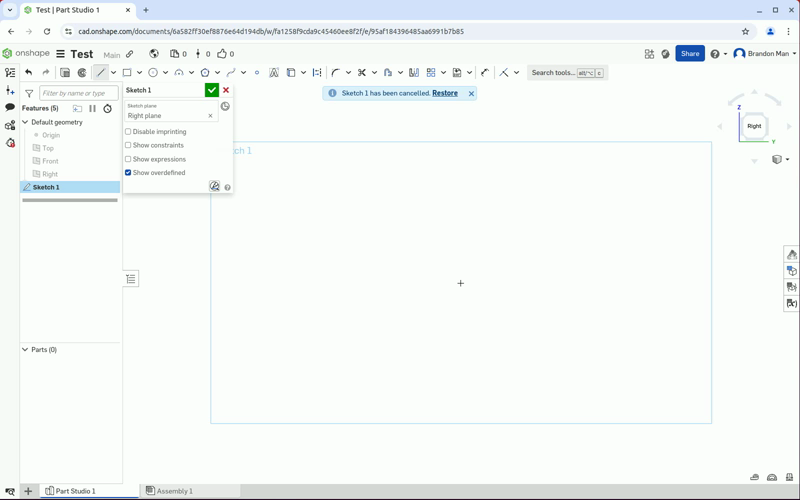
key_up(shift)
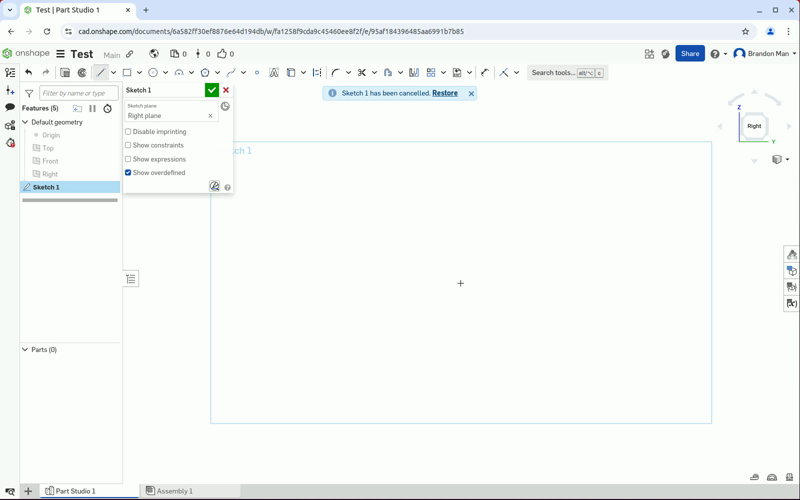
key_down(shift)
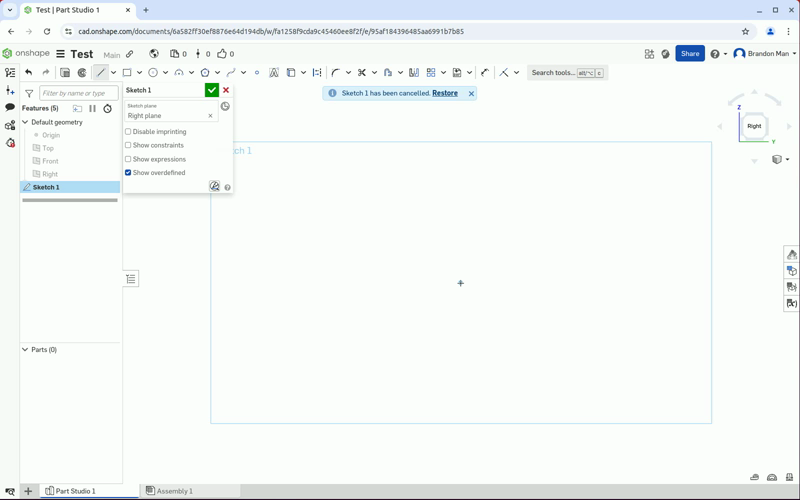
mouse_move(536, 282)
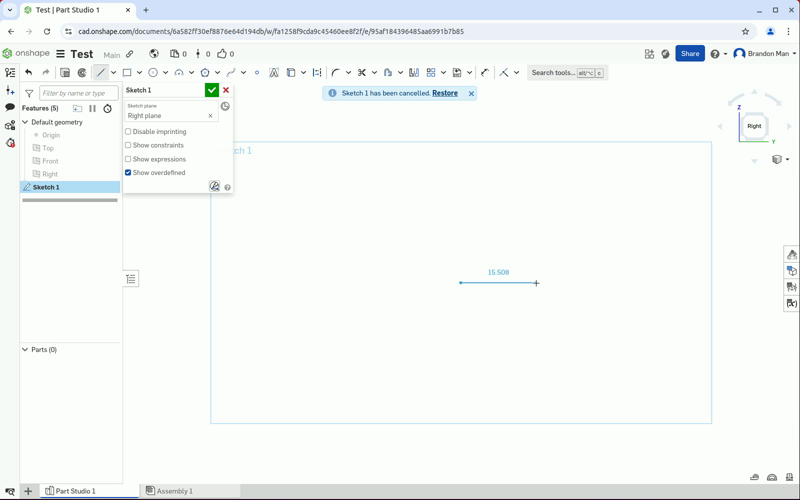
click(536, 282)
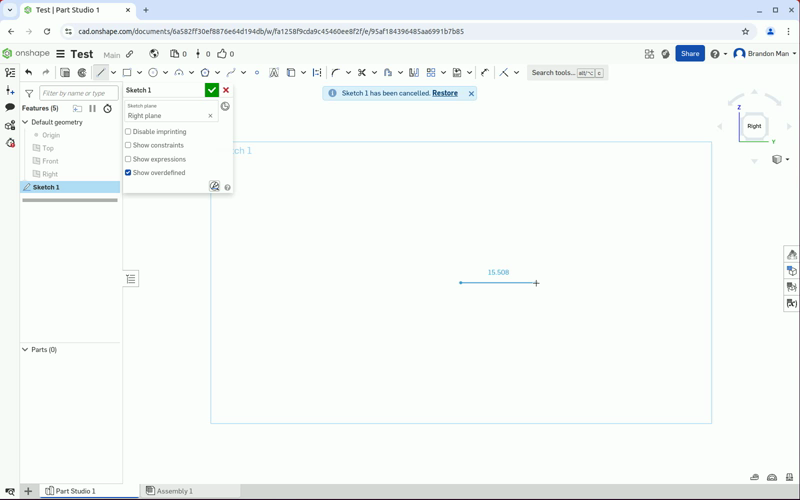
key_up(shift)
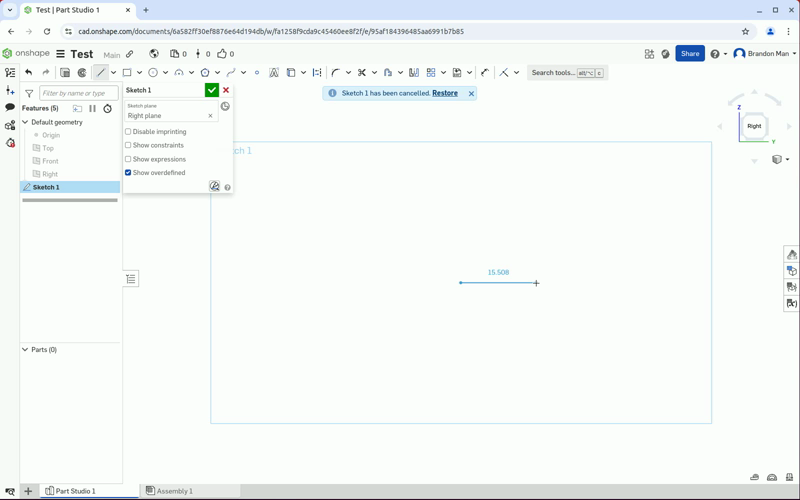
key_down(shift)
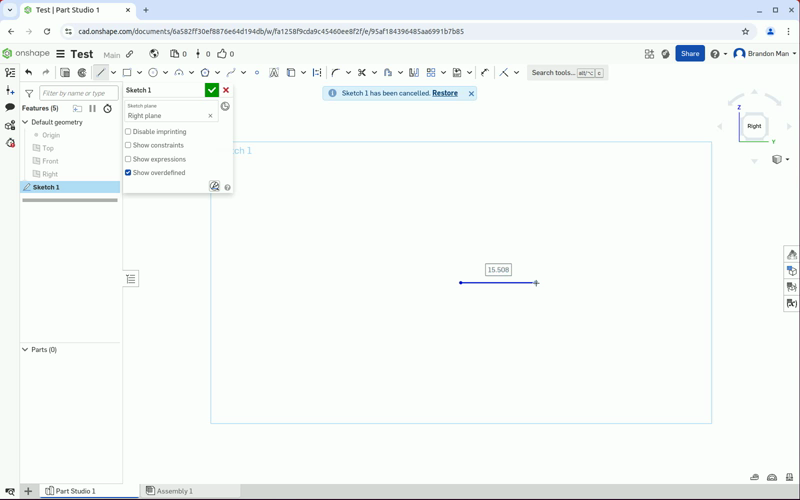
mouse_move(536, 207)
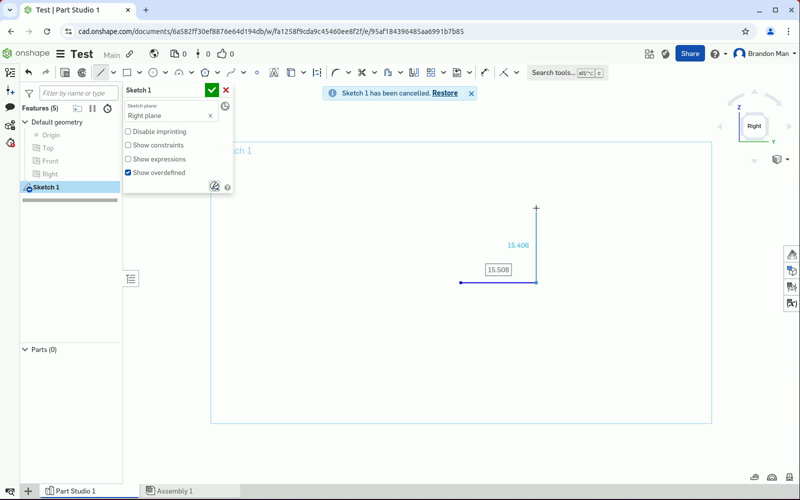
click(536, 207)
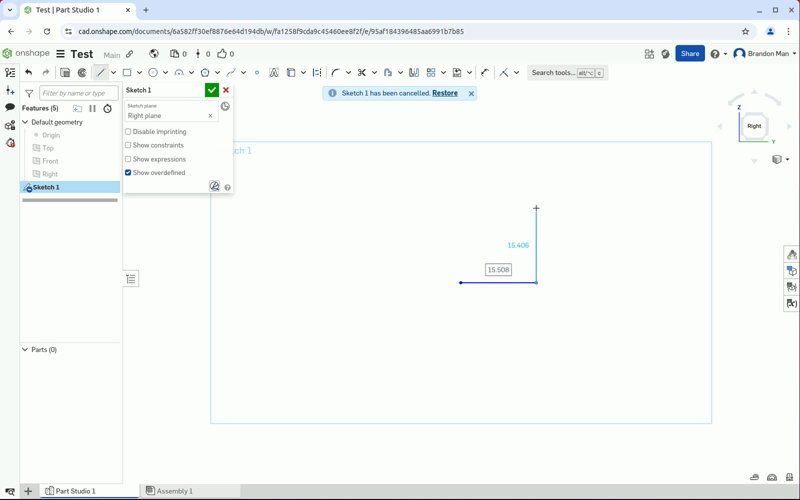
key_up(shift)
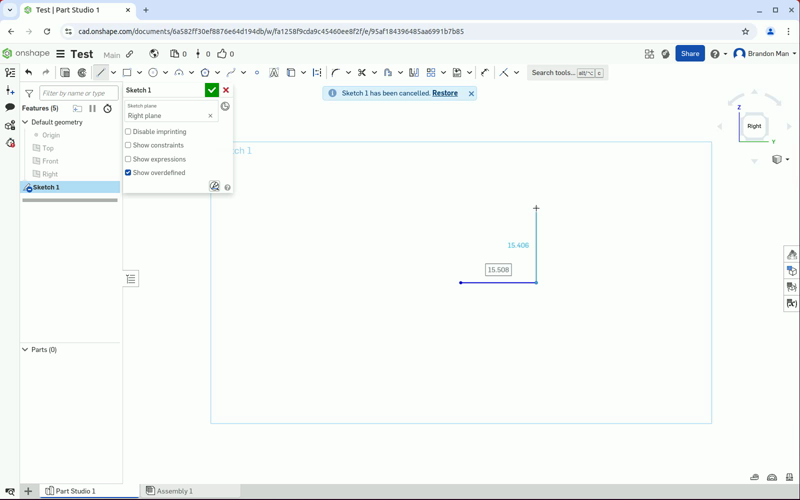
key_down(shift)
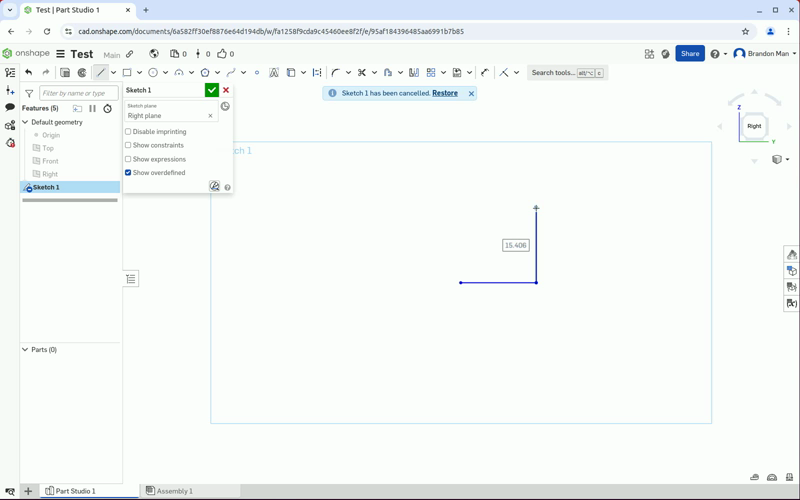
mouse_move(460, 207)
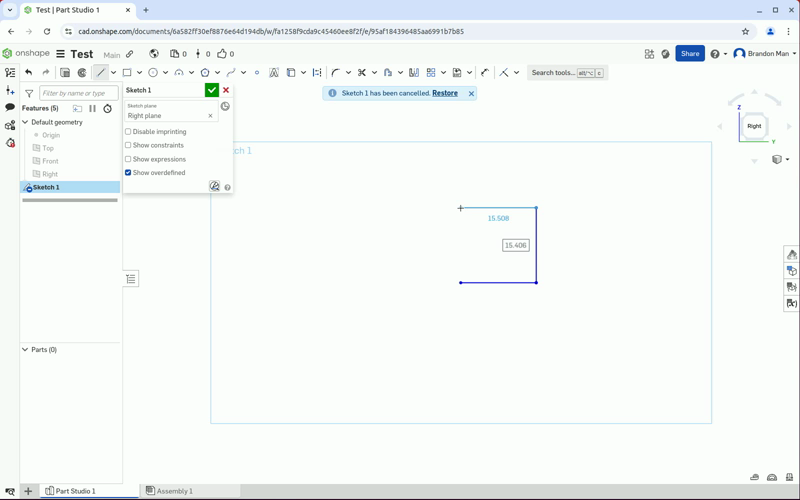
click(460, 207)
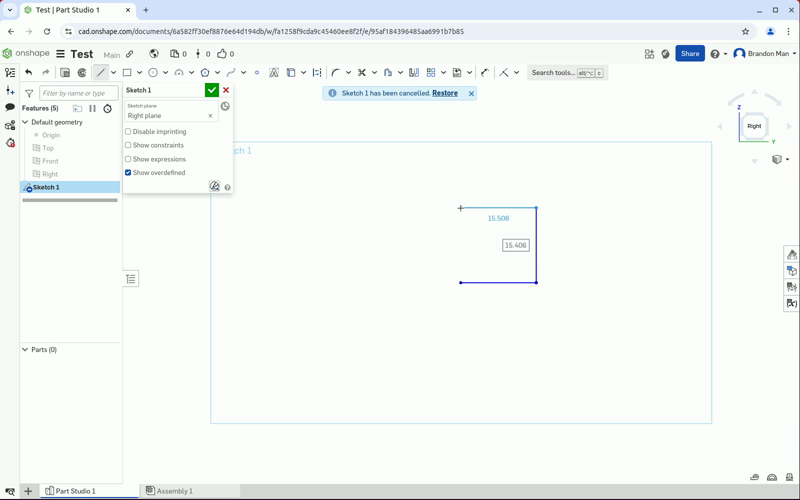
key_up(shift)
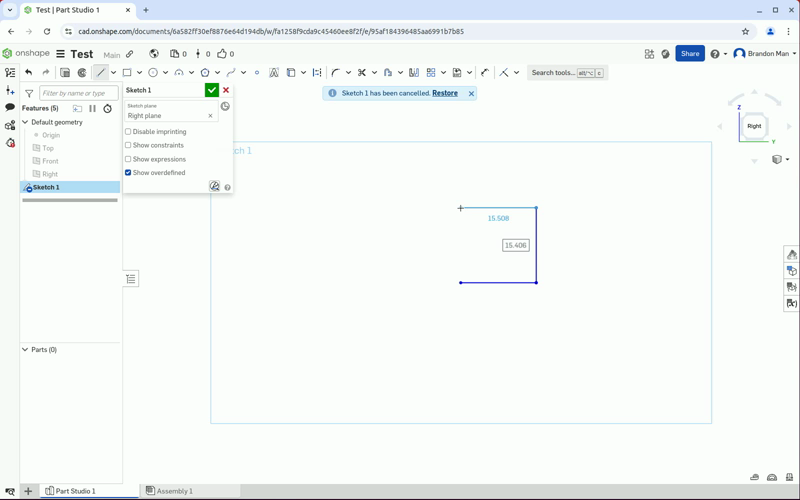
key_down(shift)
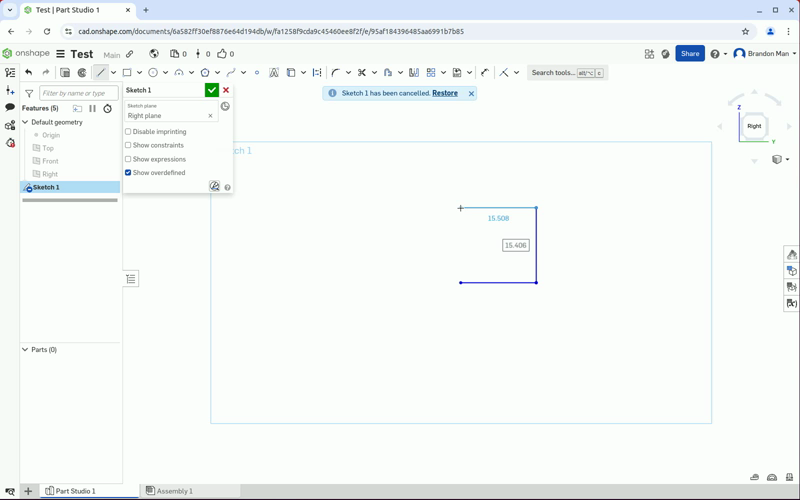
mouse_move(460, 282)
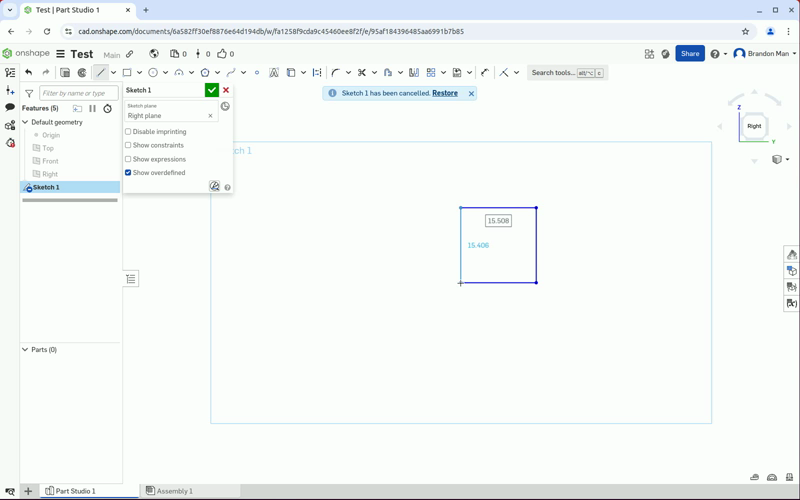
key_up(shift)
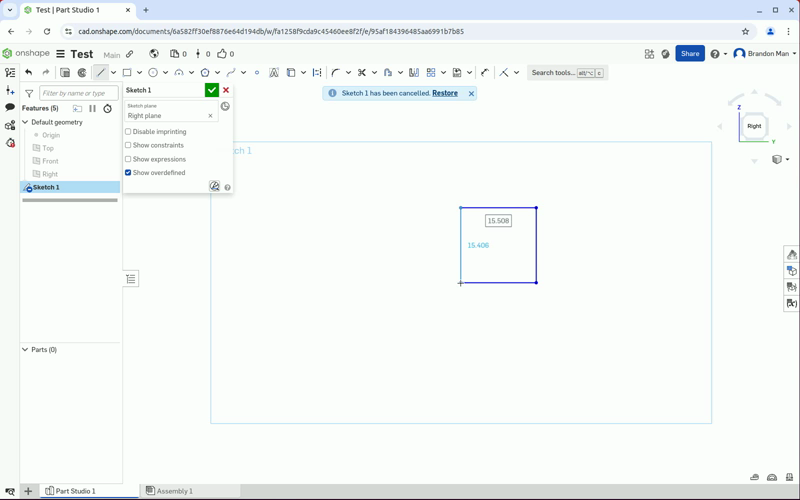
click(460, 282)
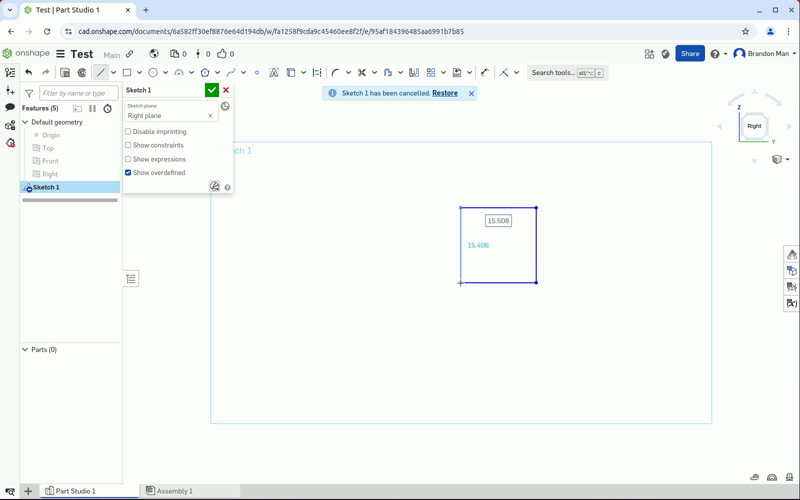
key(esc)
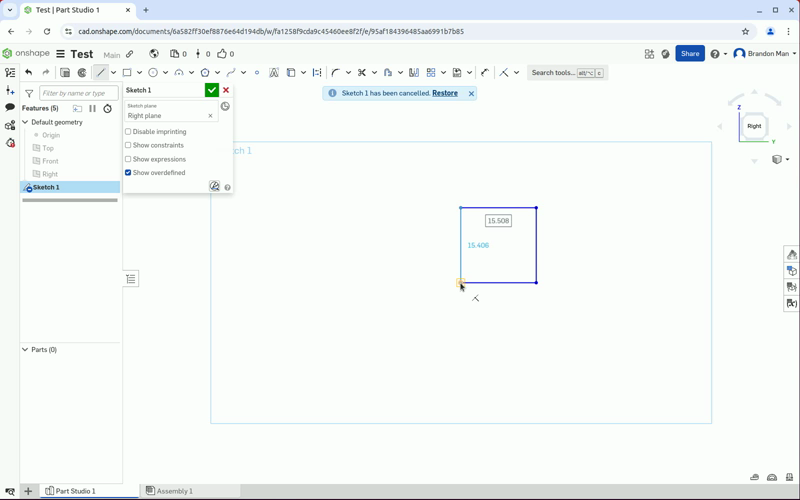
mouse_move(526, 217)
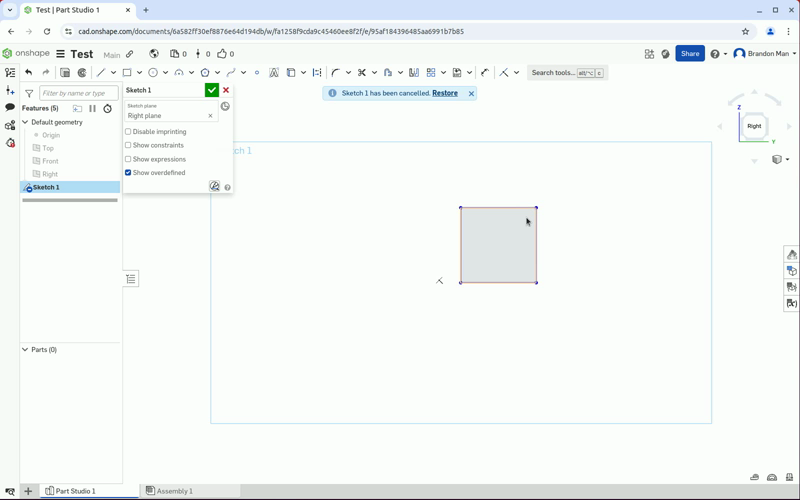
click(526, 217)
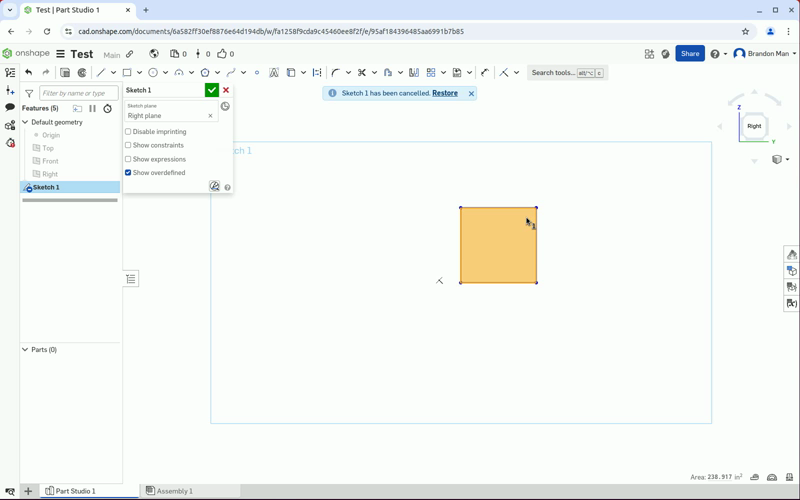
mouse_move(73, 352)
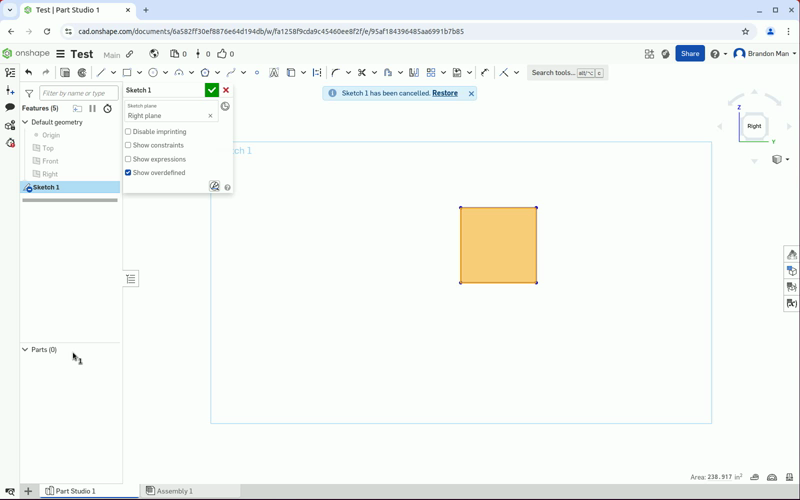
key(shift+y)
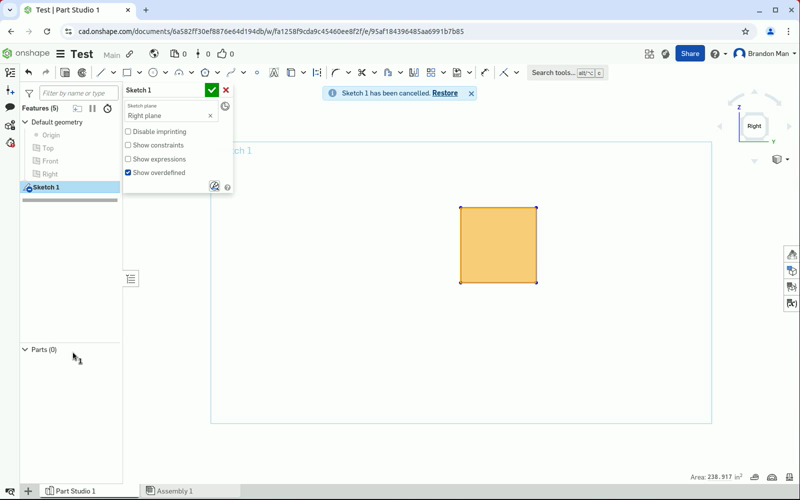
key(shift+e)
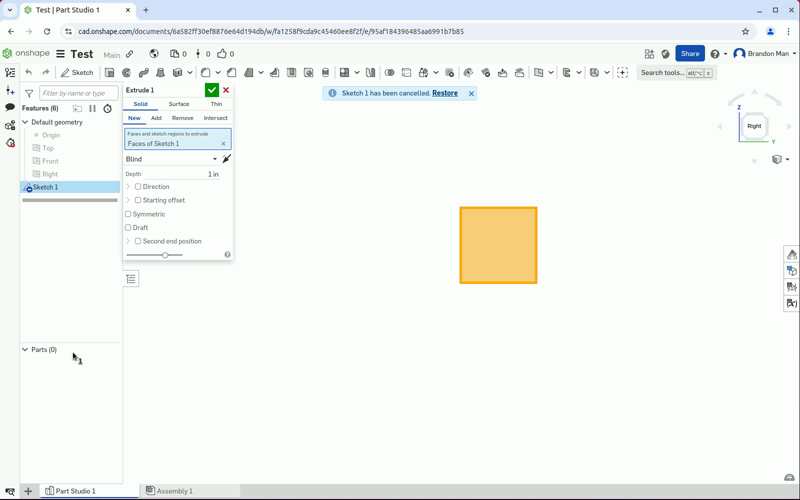
mouse_move(143, 106)
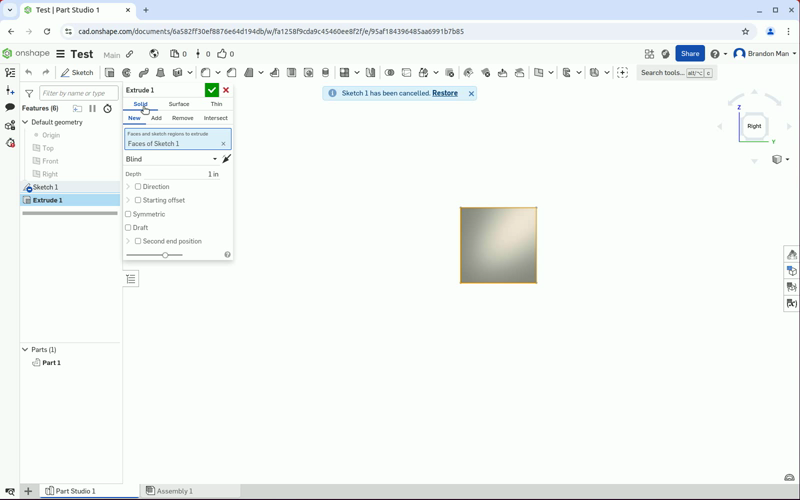
click(143, 106)
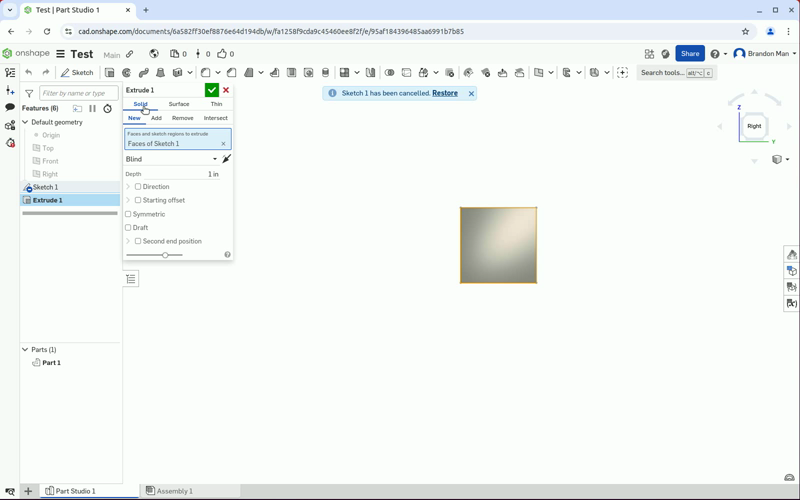
mouse_move(137, 120)
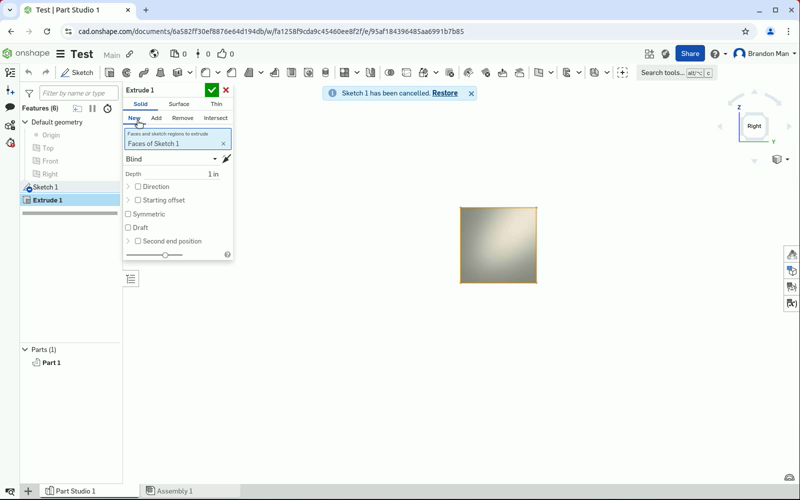
click(137, 120)
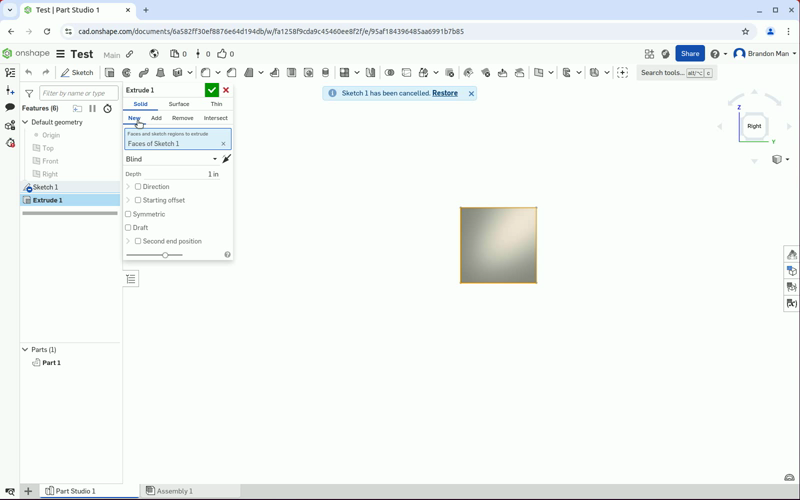
key(tab, 4)
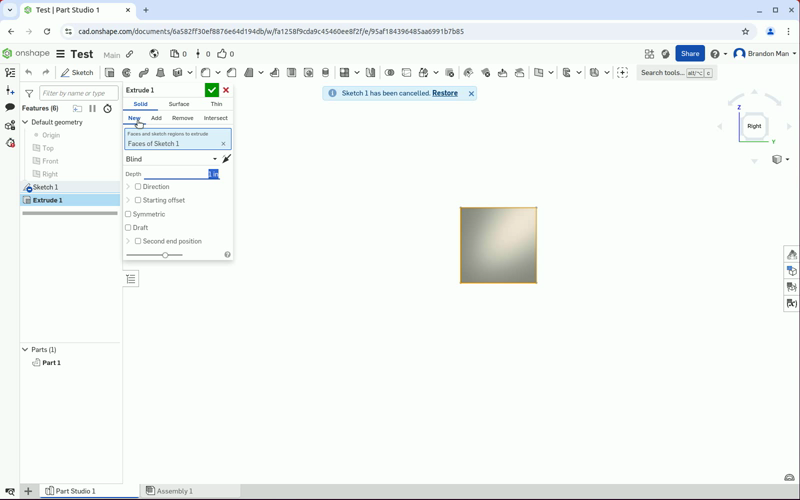
text(3.851)
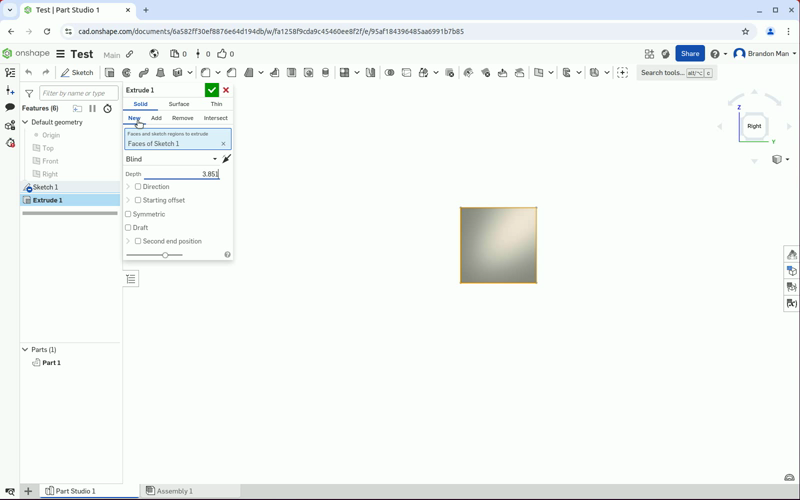
key(enter)
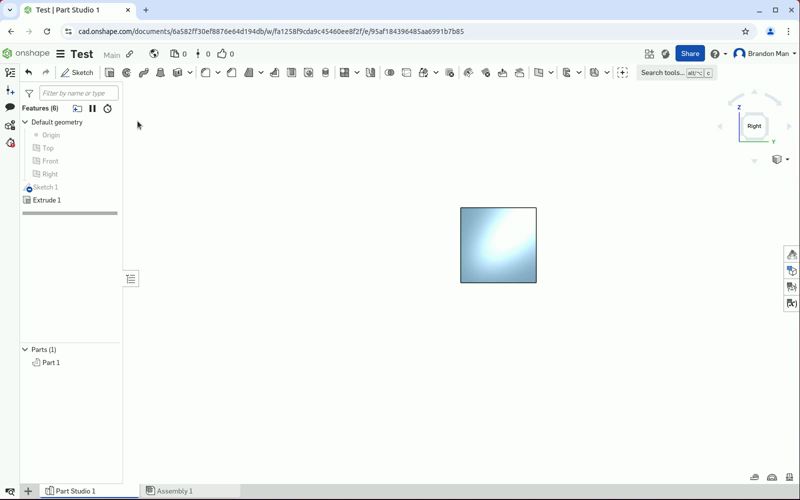
key(shift+h)
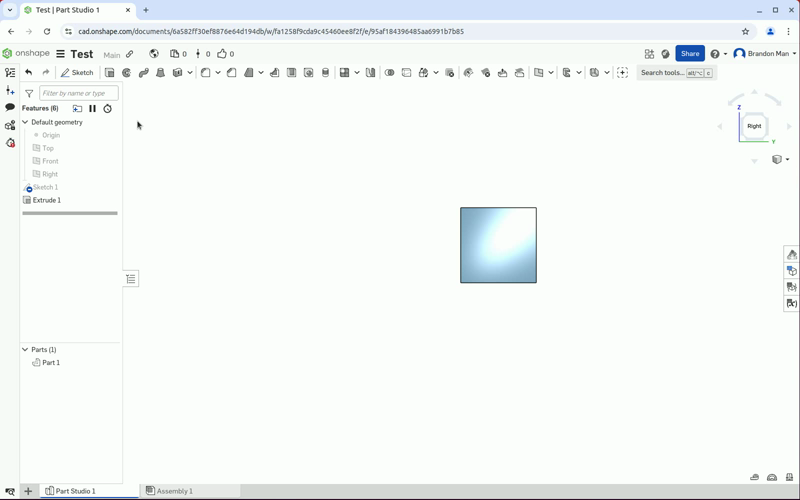
key(shift+h)
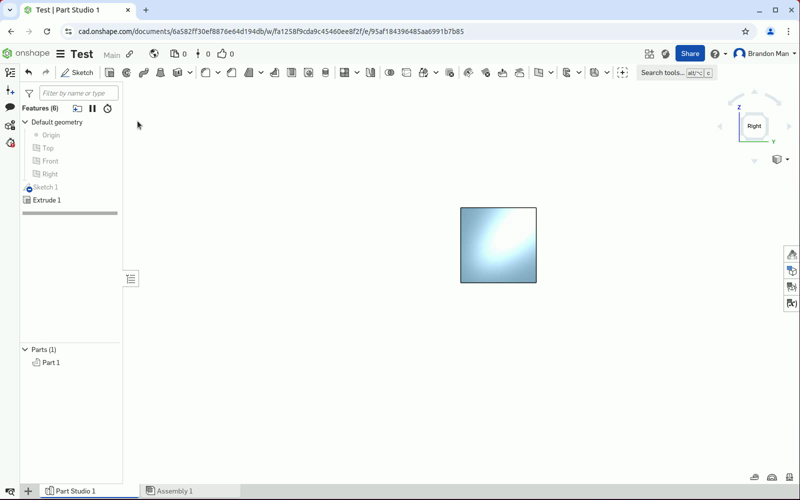
mouse_move(73, 189)
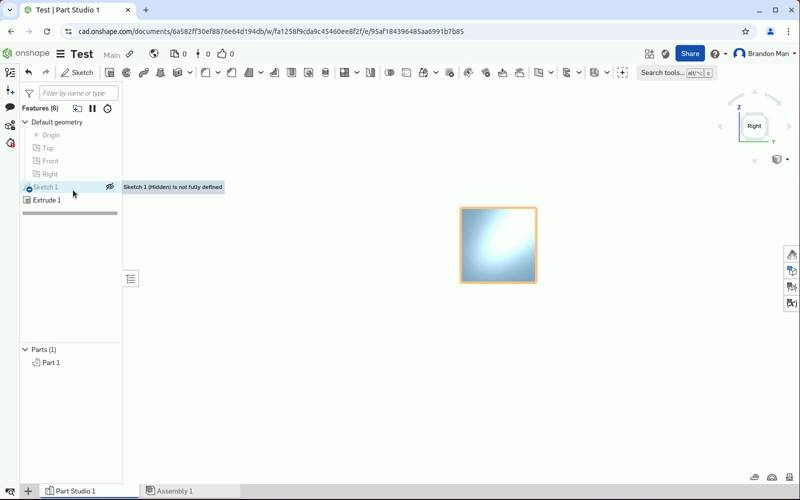
click(73, 189)
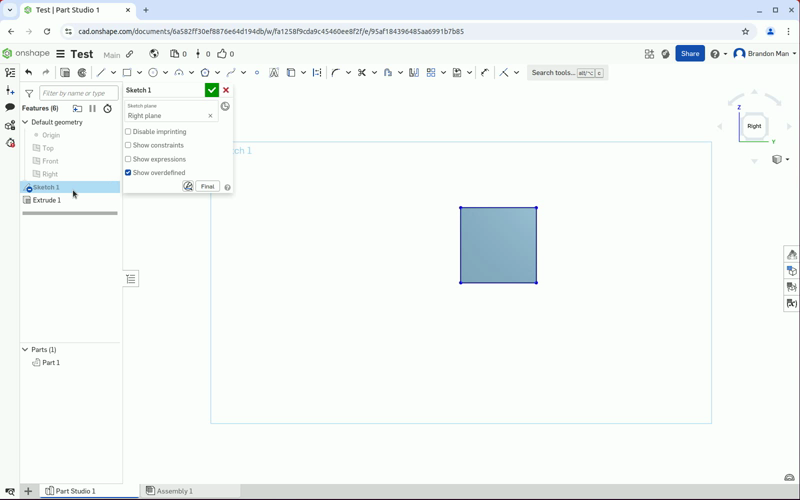
mouse_move(229, 92)
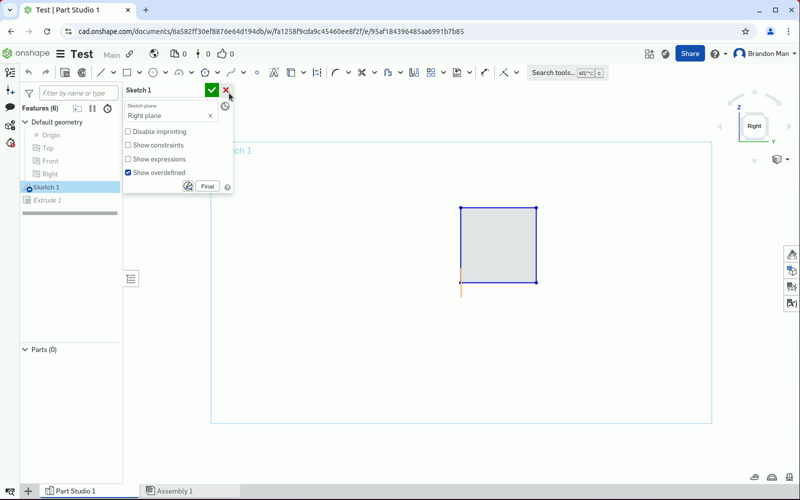
click(229, 92)
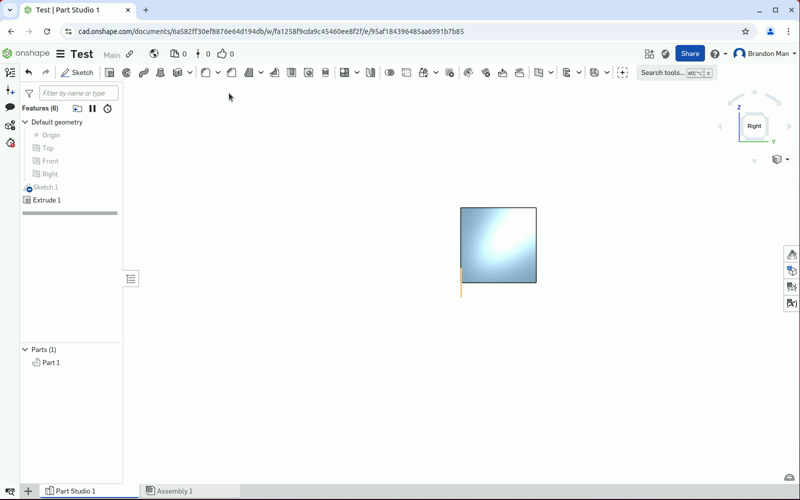
mouse_move(541, 75)
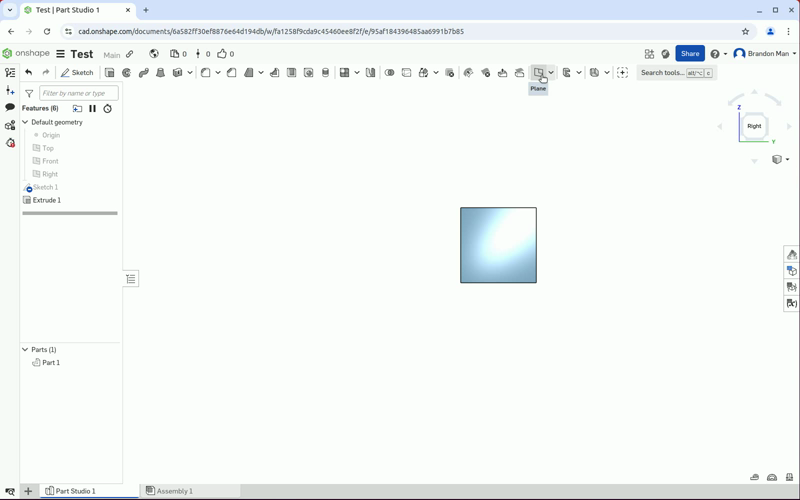
click(541, 75)
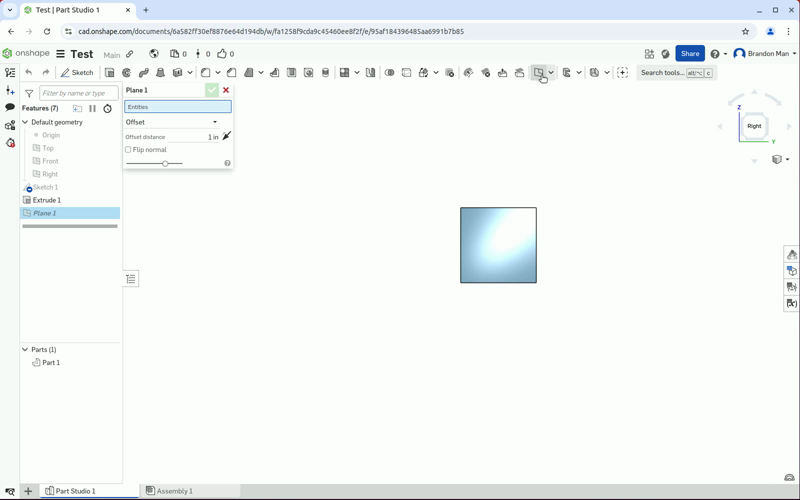
mouse_move(73, 176)
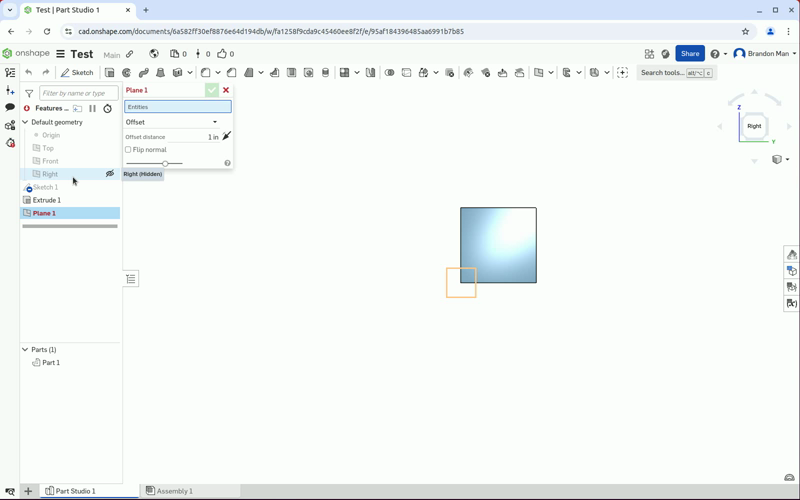
click(73, 176)
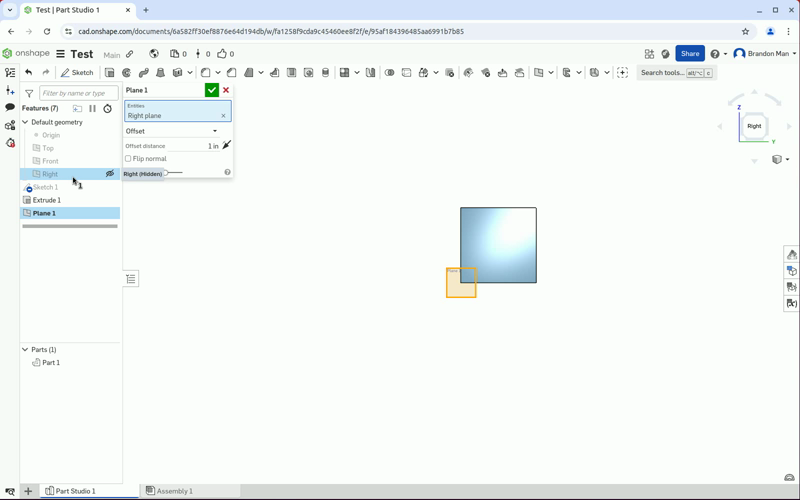
key(tab, 2)
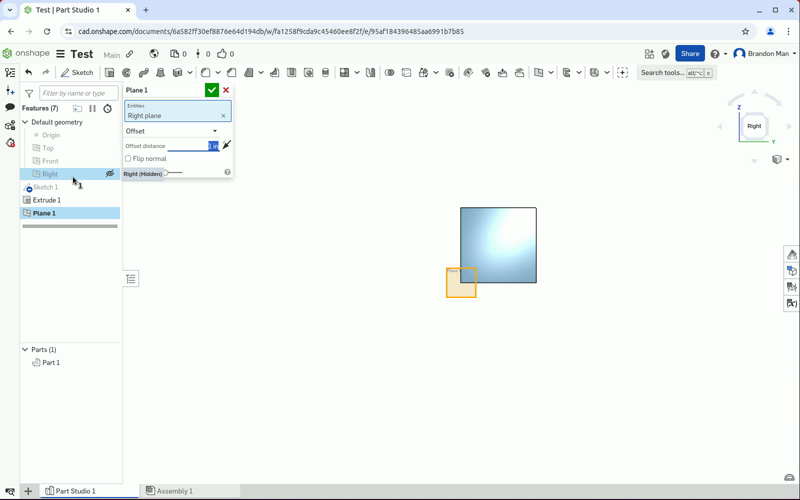
text(3.851)
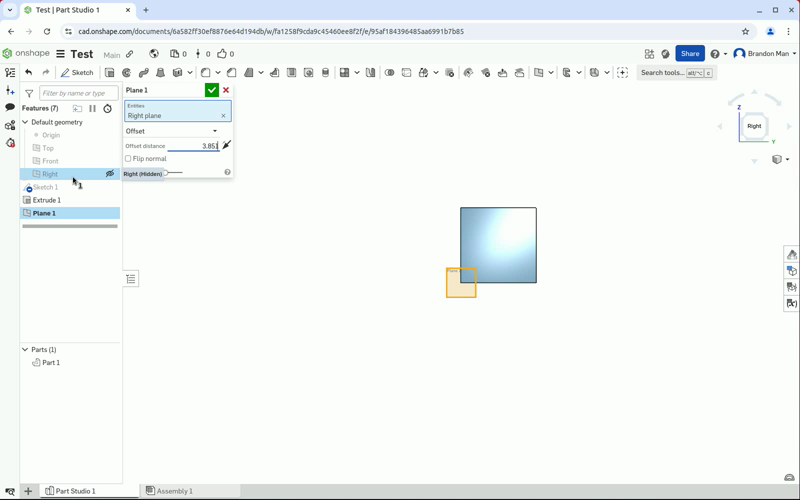
key(enter, 2)
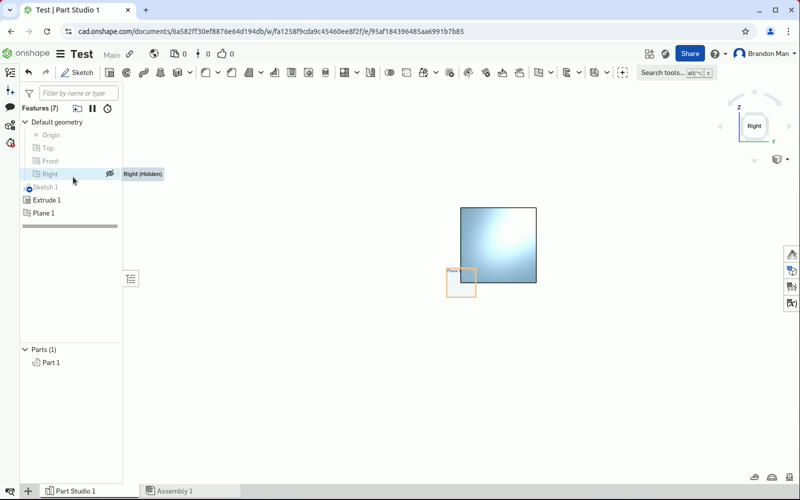
key(shift+s)
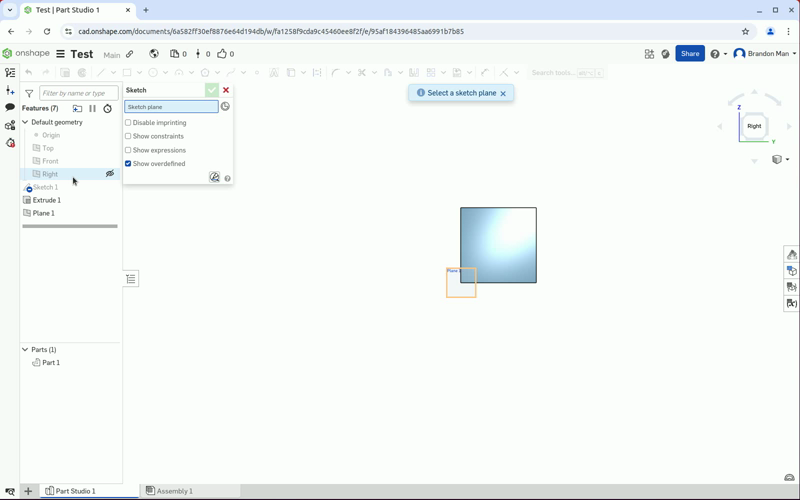
mouse_move(73, 215)
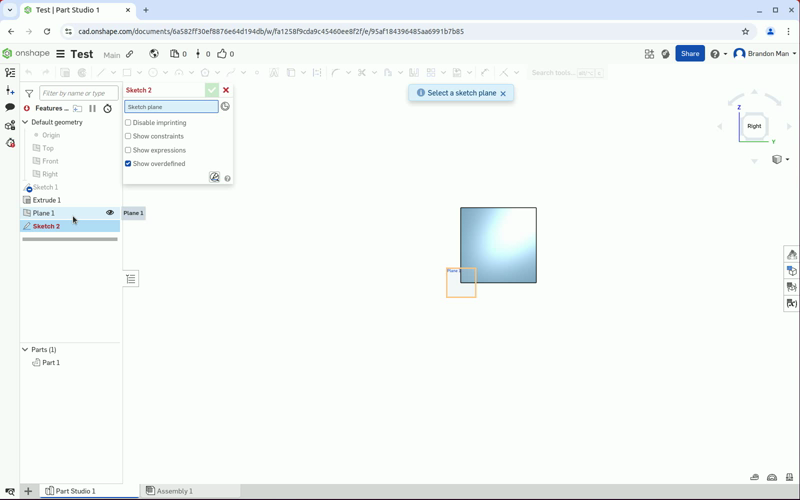
click(73, 215)
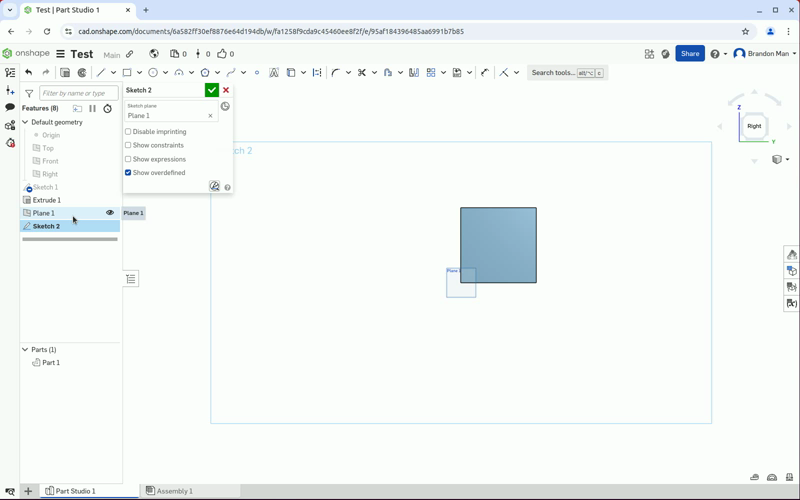
mouse_move(73, 352)
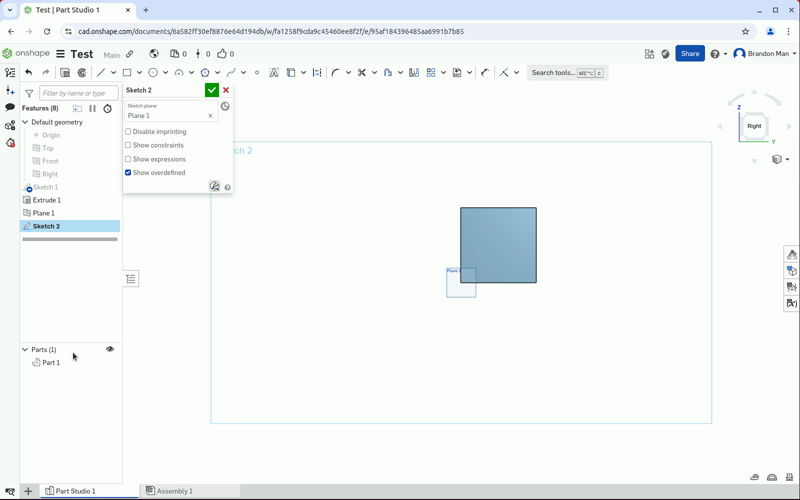
key(y)
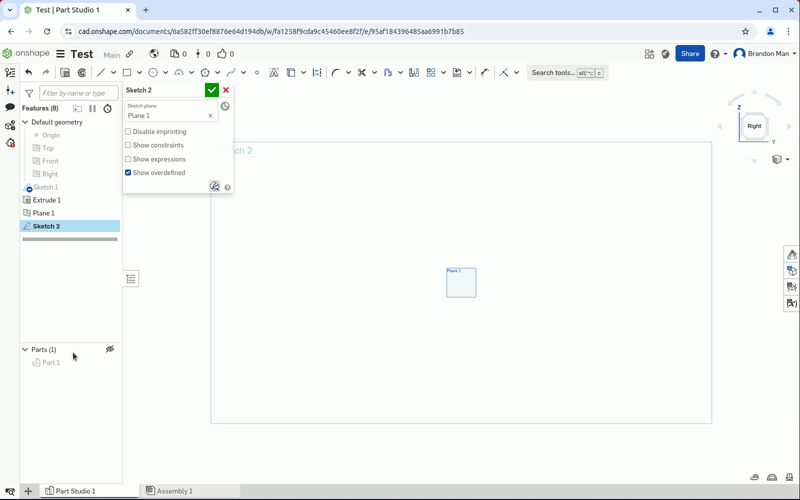
key(l)
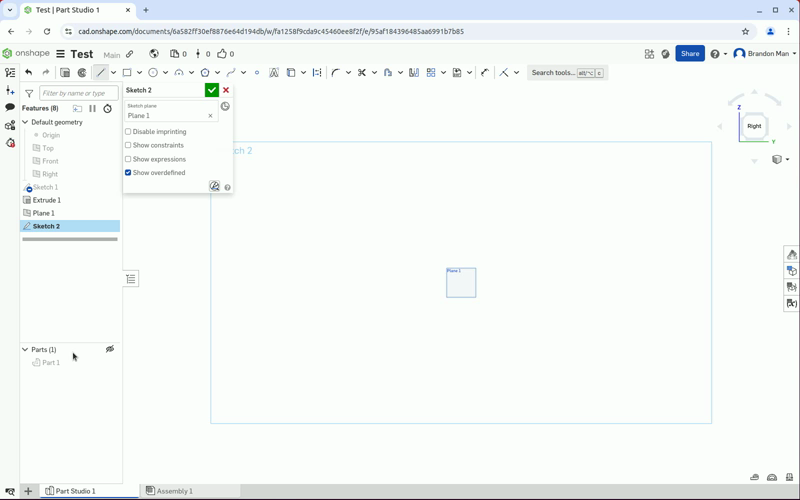
key_down(shift)
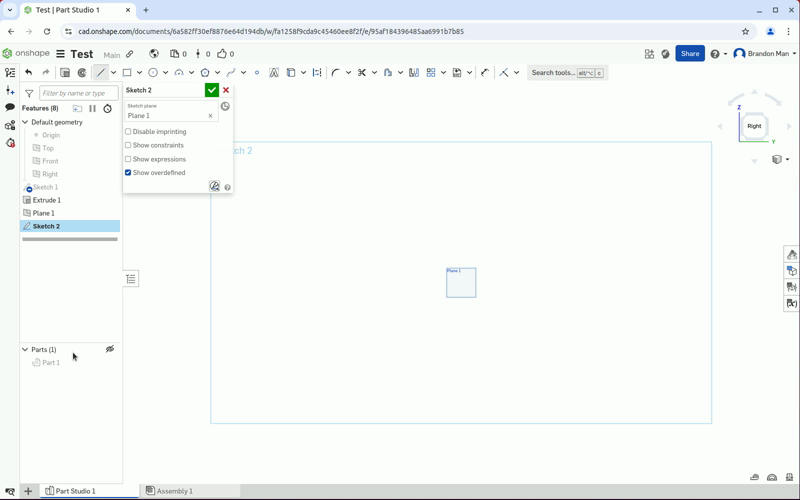
mouse_move(460, 282)
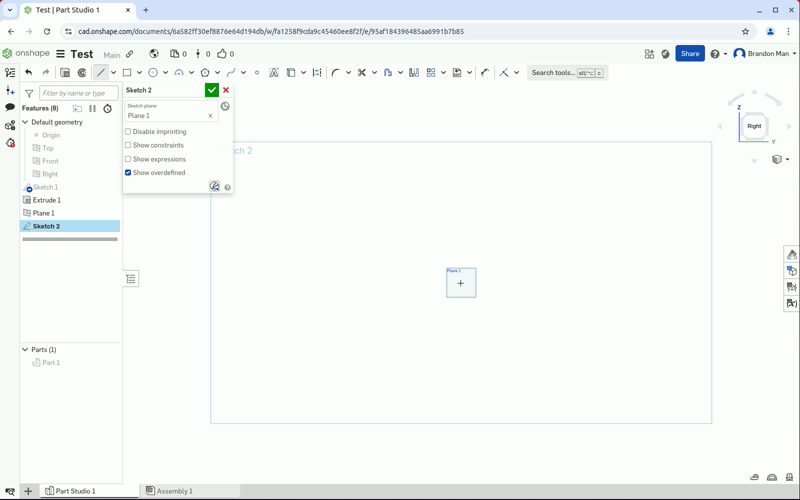
click(460, 282)
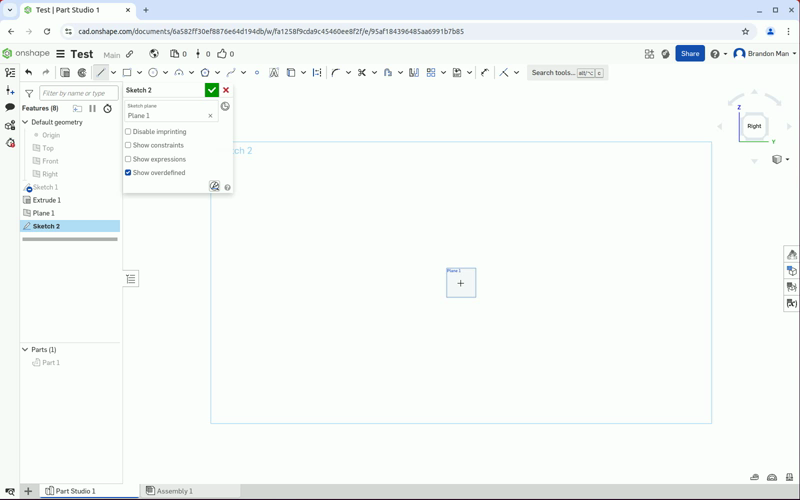
key_up(shift)
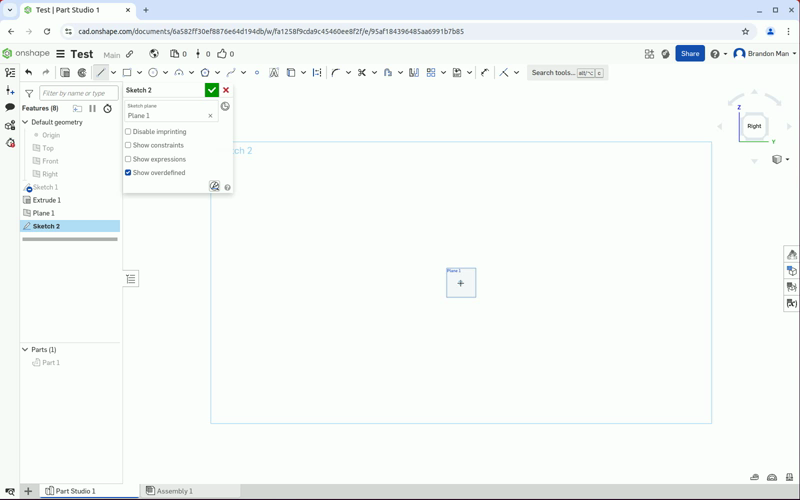
key_down(shift)
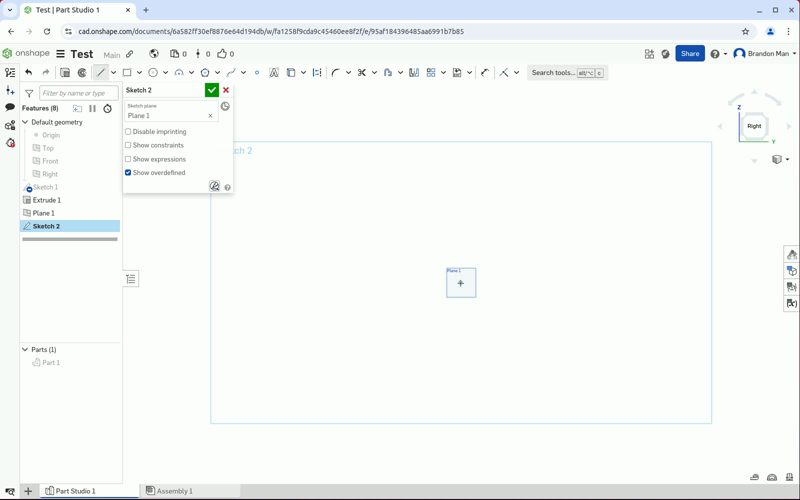
mouse_move(536, 282)
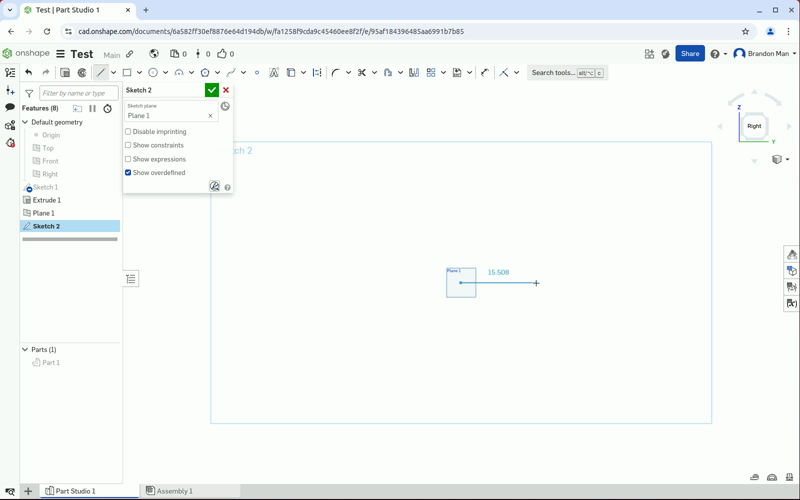
click(536, 282)
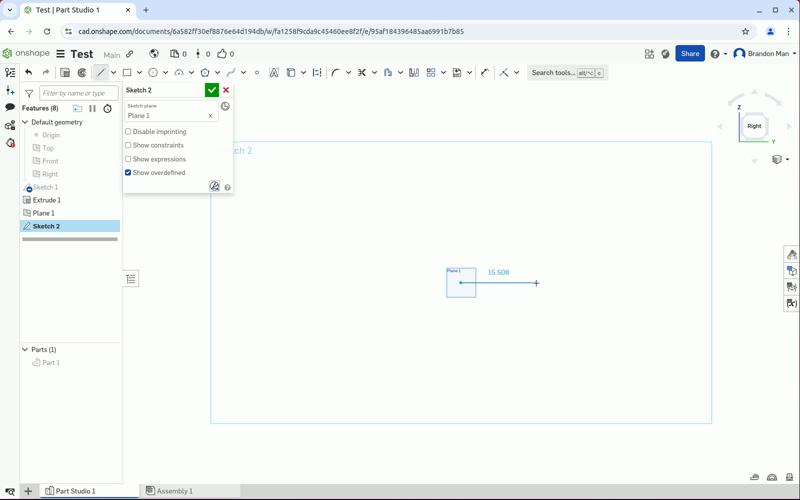
key_up(shift)
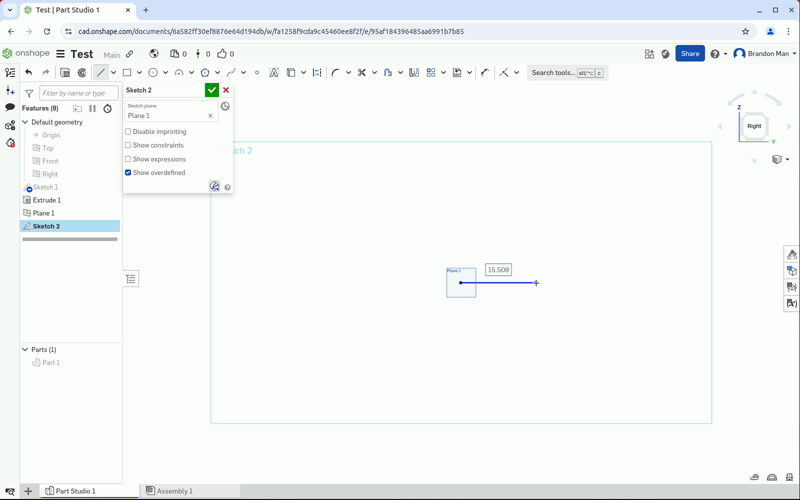
key_down(shift)
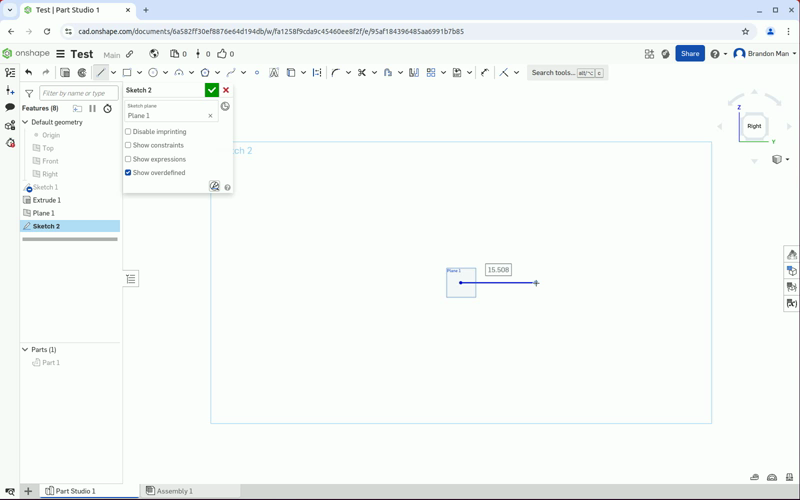
mouse_move(566, 282)
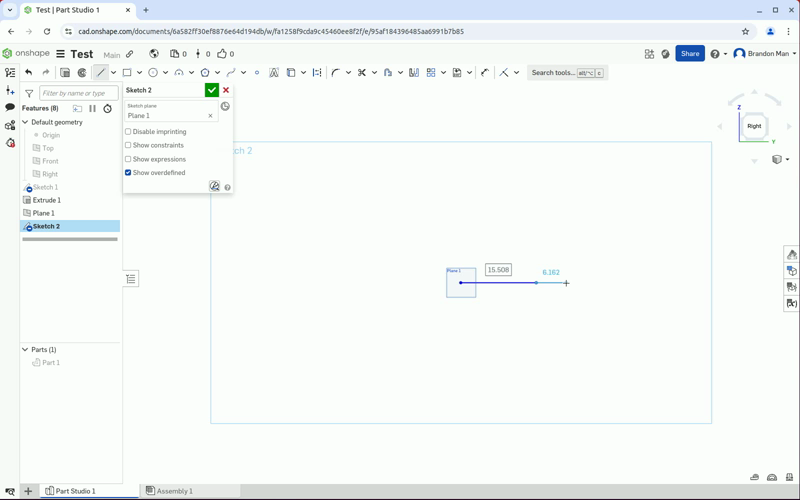
mouse_move(536, 226)
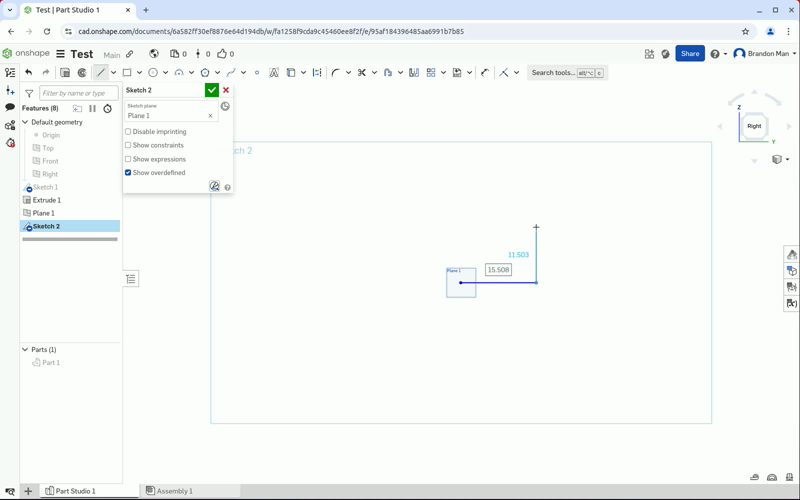
click(536, 226)
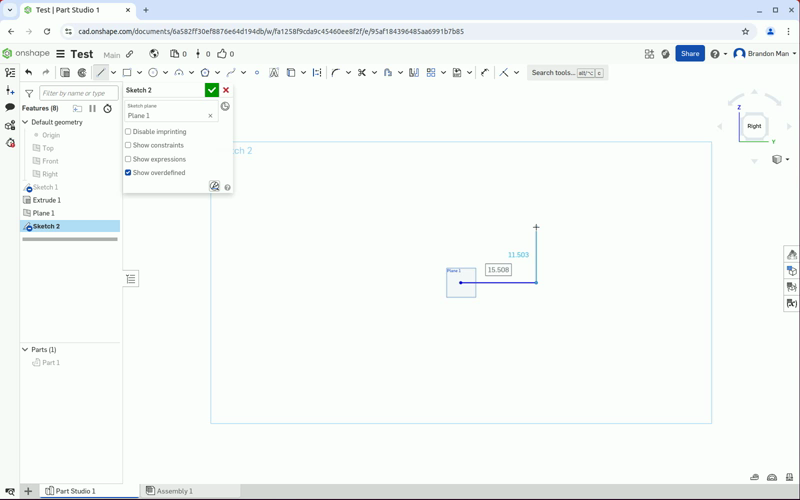
key_up(shift)
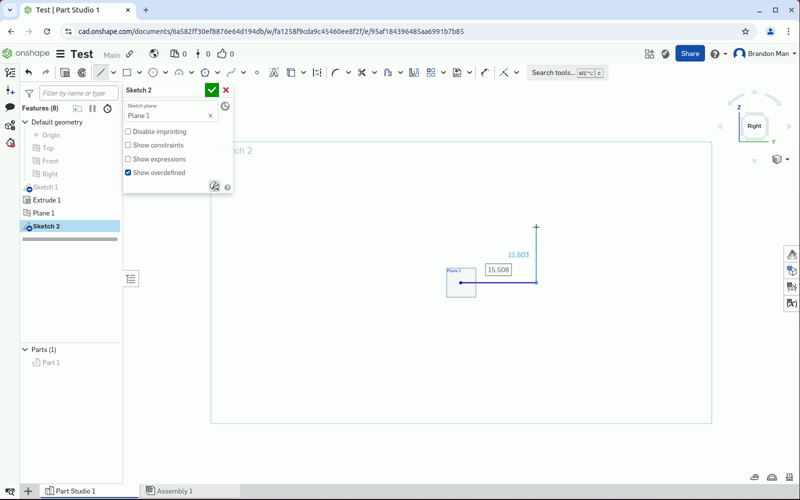
key_down(shift)
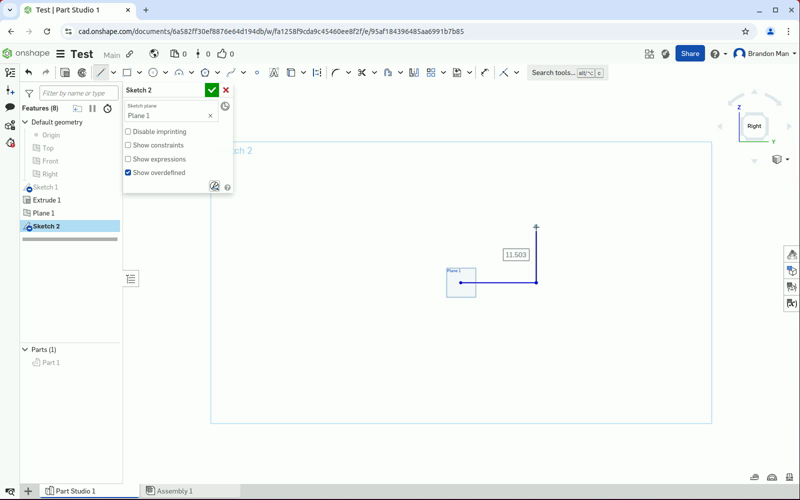
mouse_move(460, 264)
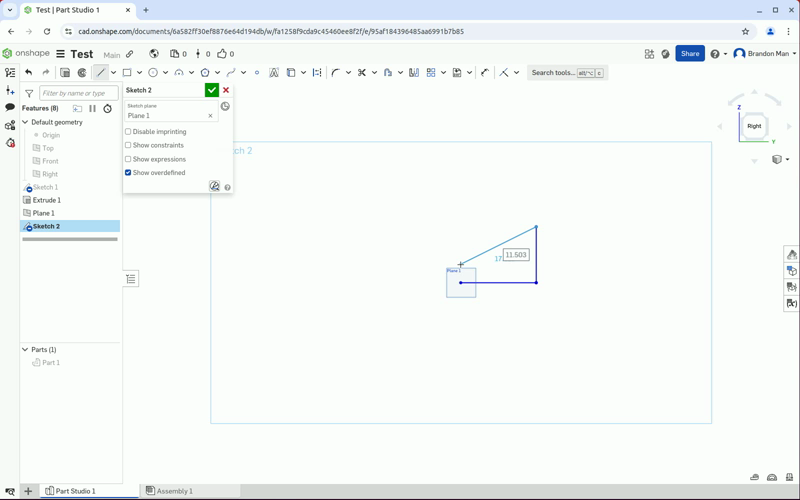
click(460, 264)
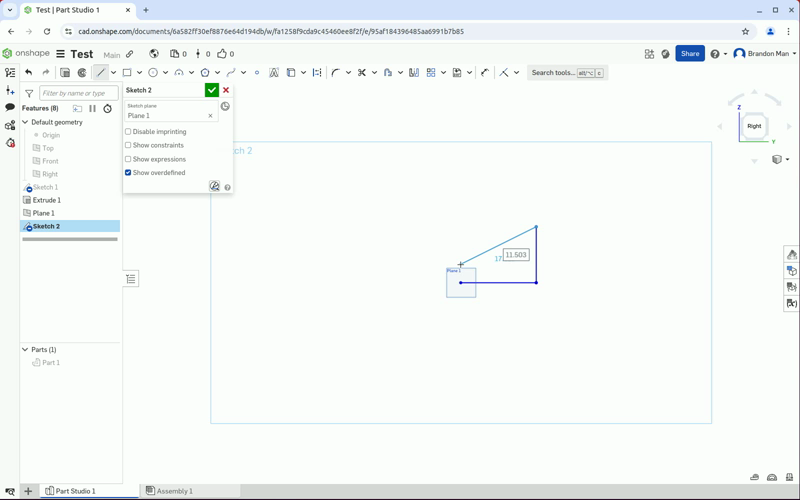
key_up(shift)
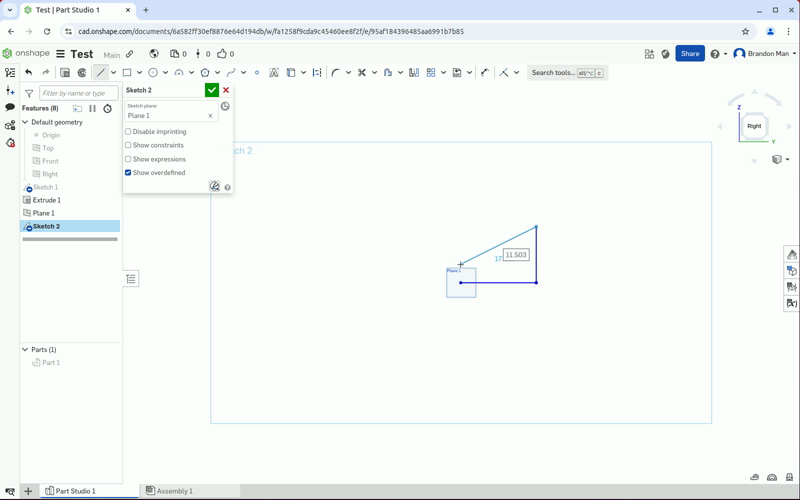
mouse_move(490, 264)
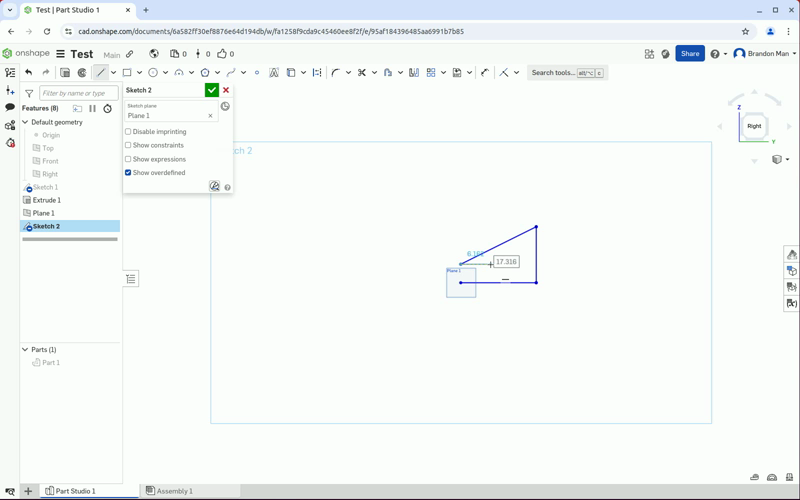
key_down(shift)
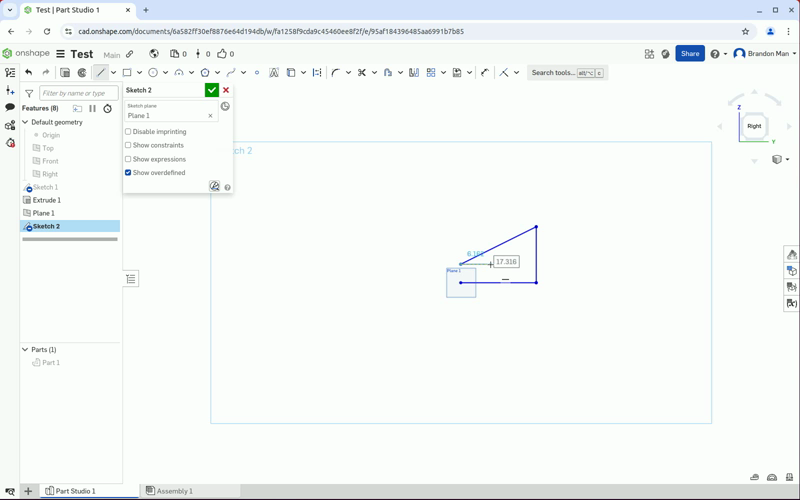
mouse_move(460, 282)
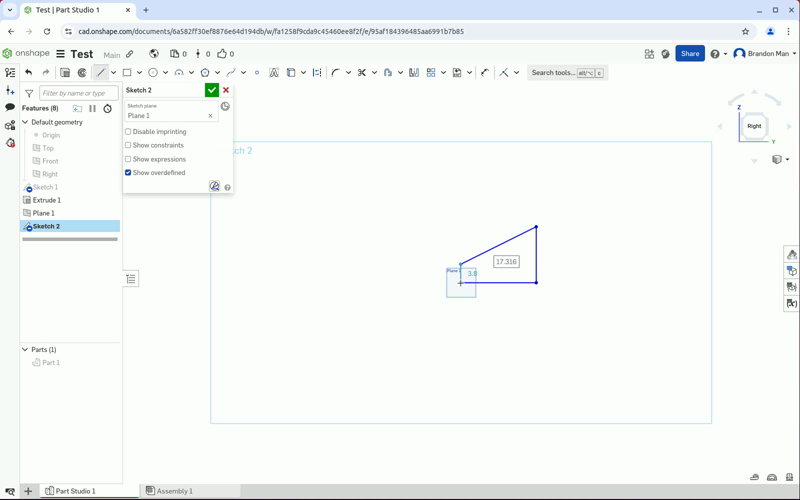
key_up(shift)
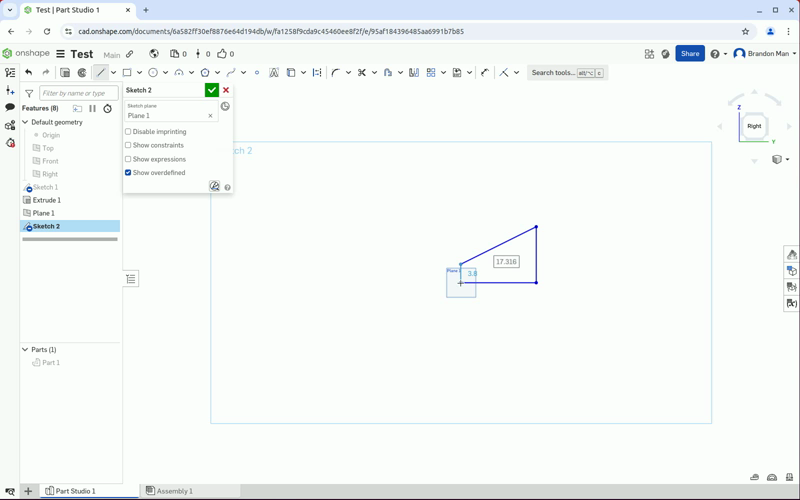
click(460, 282)
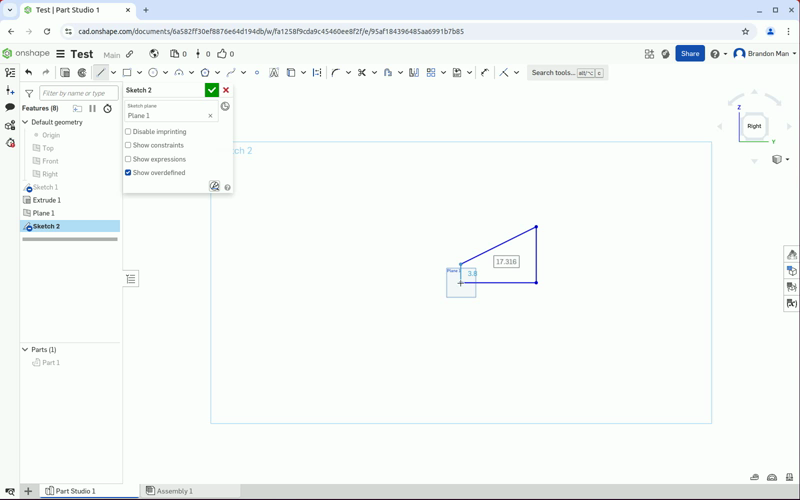
key(esc)
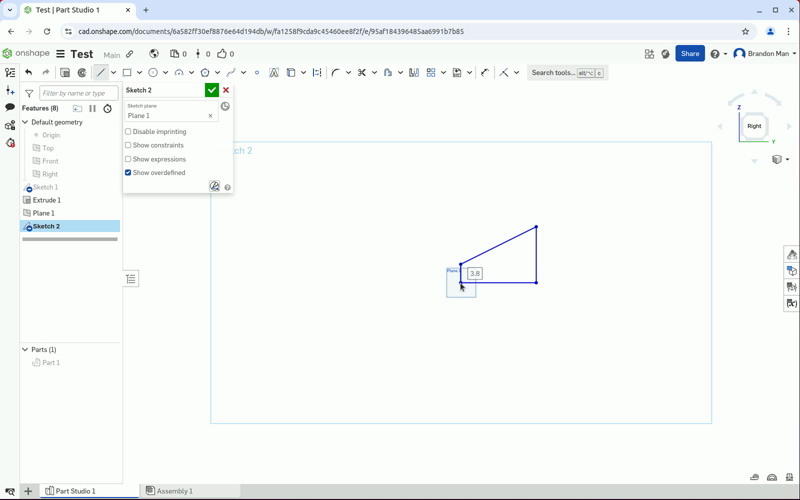
mouse_move(534, 264)
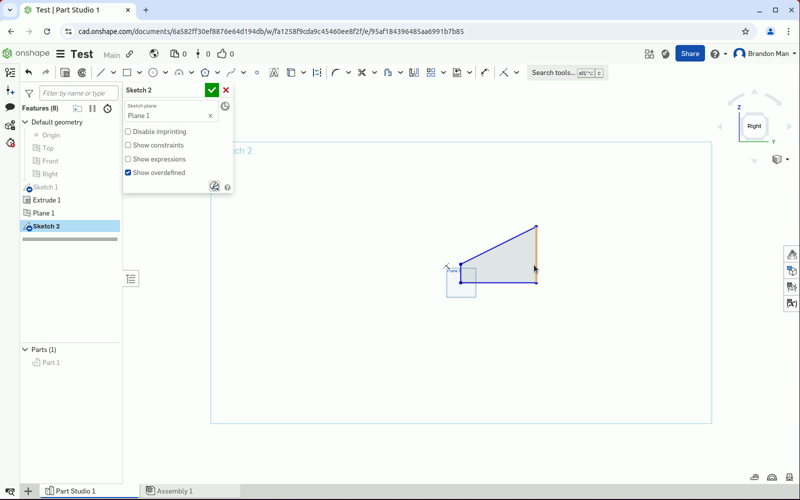
click(534, 264)
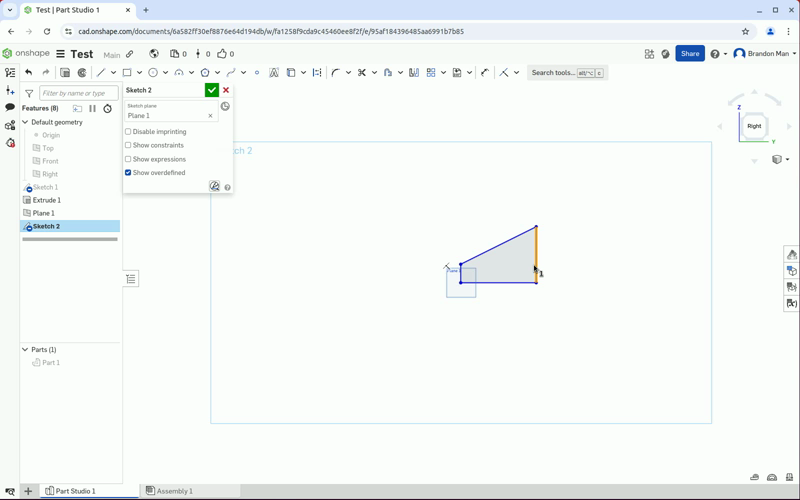
mouse_move(73, 352)
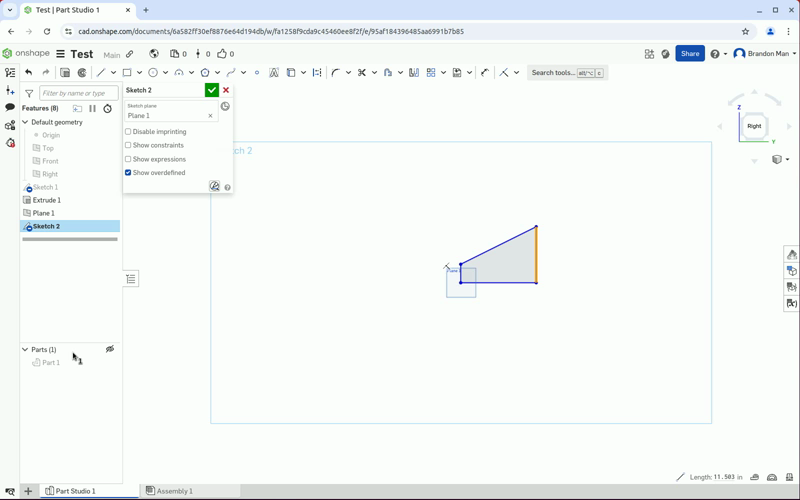
key(shift+y)
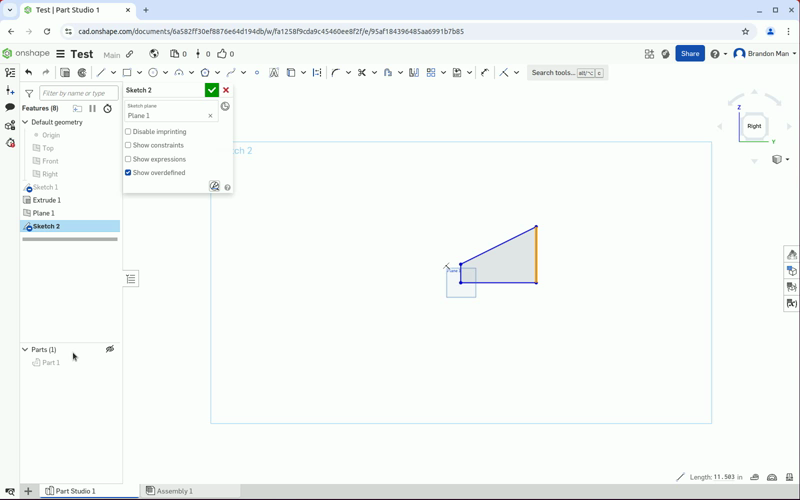
key(shift+e)
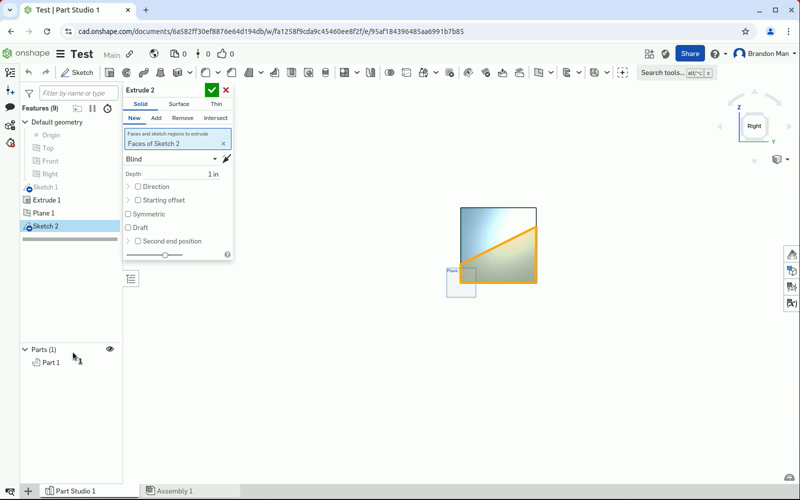
mouse_move(143, 106)
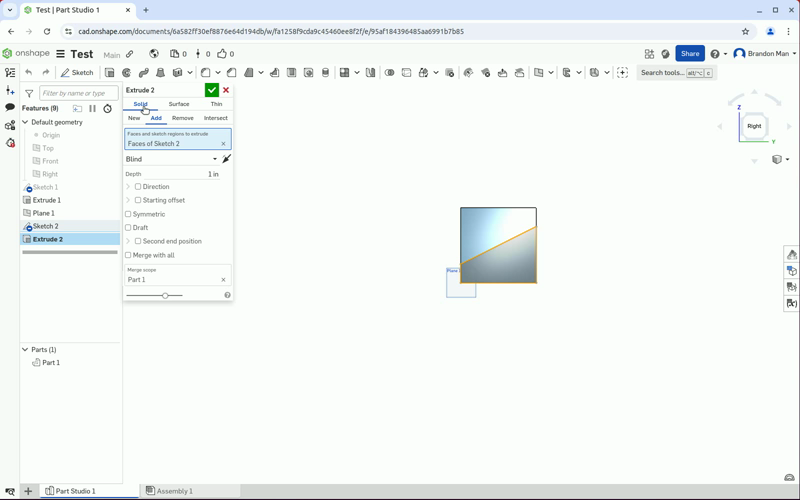
click(143, 106)
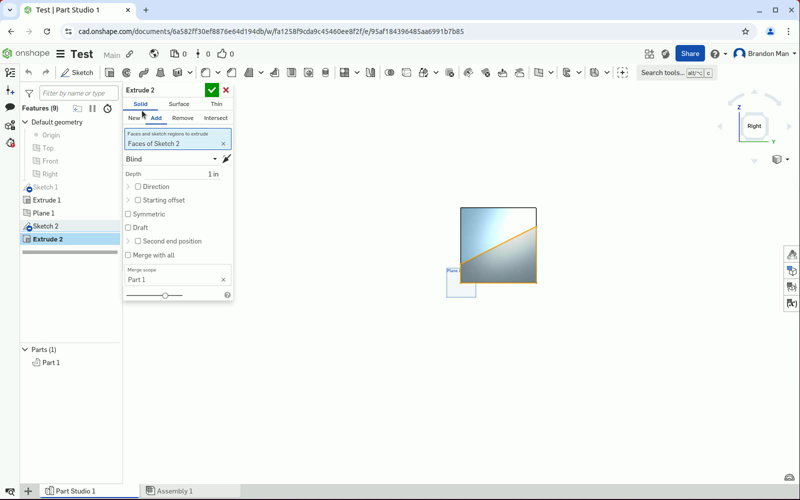
mouse_move(137, 120)
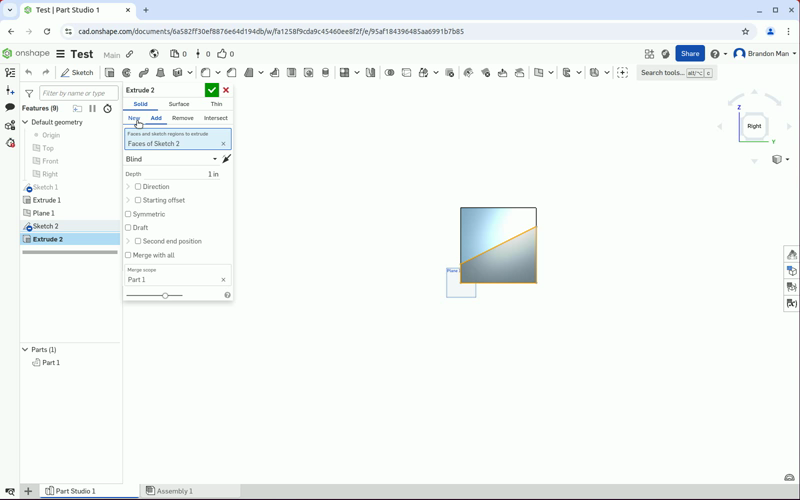
click(137, 120)
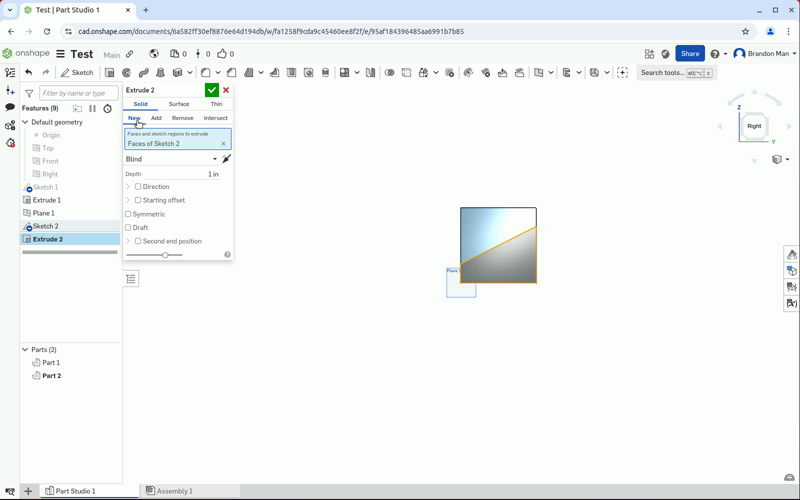
key(tab, 4)
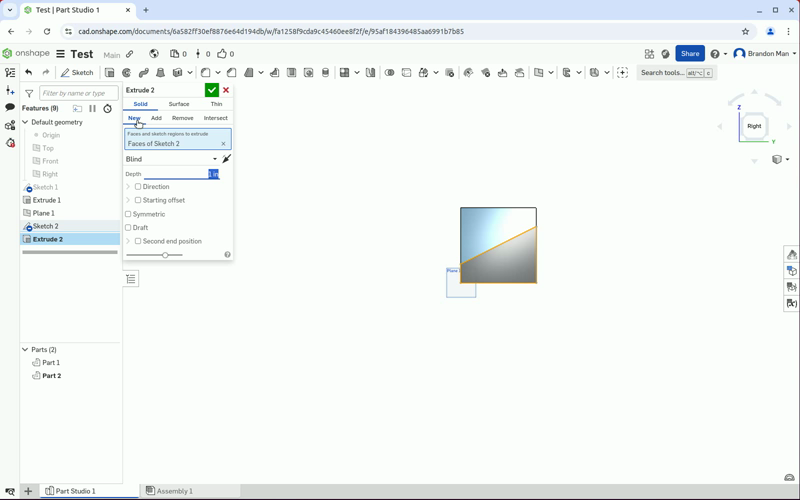
text(15.405)
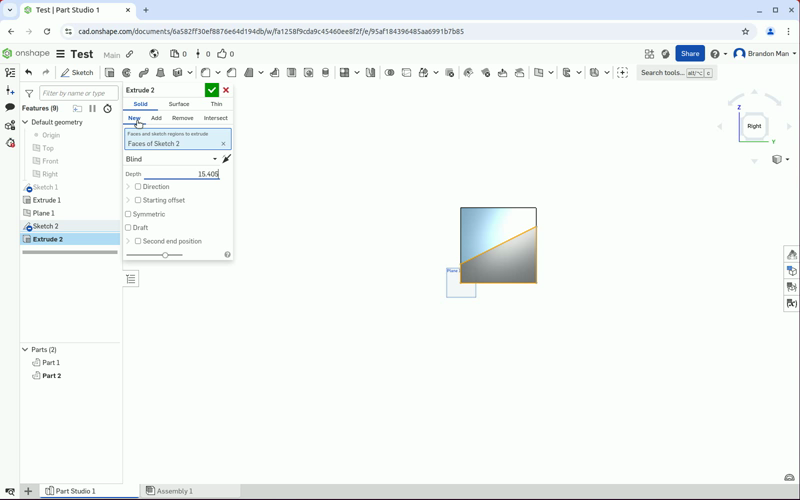
key(enter)
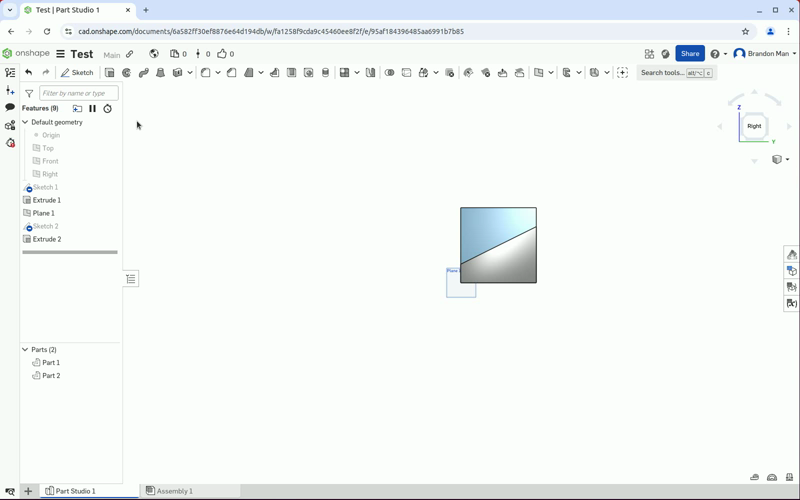
key(shift+h)
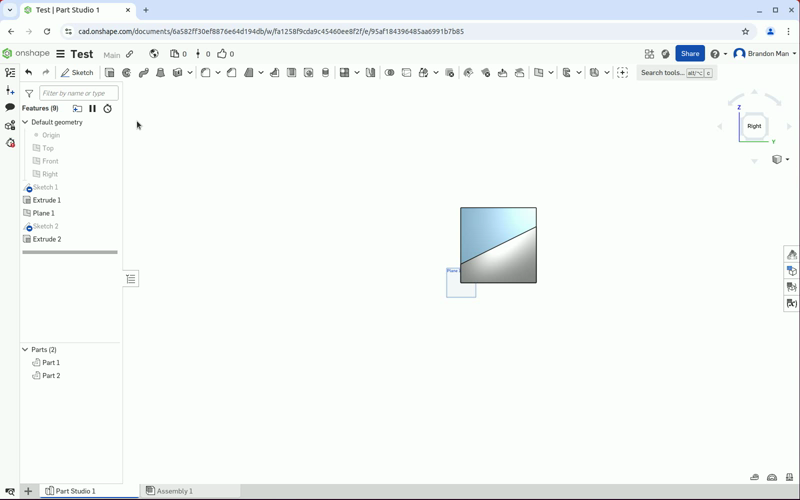
key(shift+h)
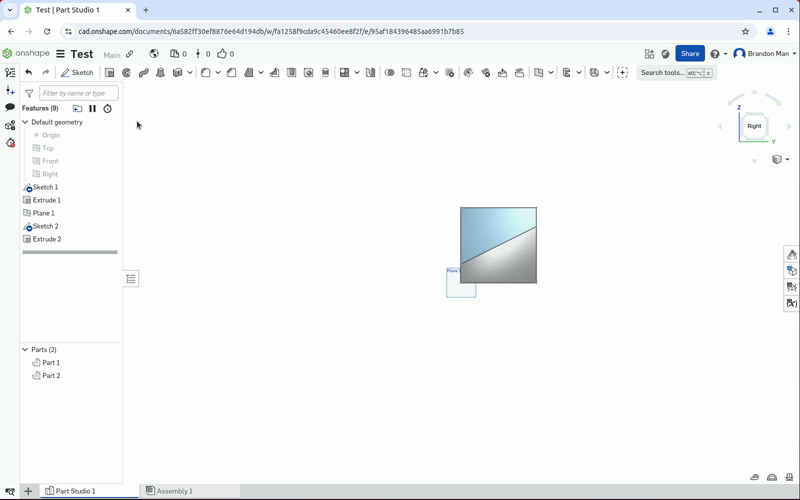
key(shift+7)
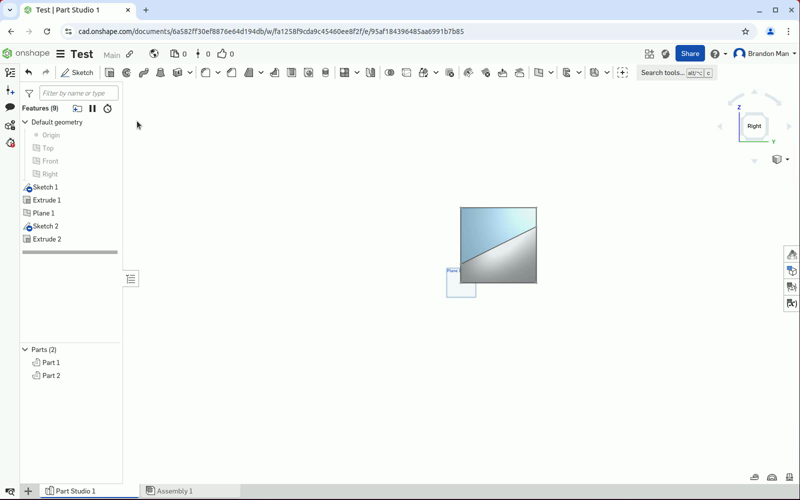
key(right, 2)
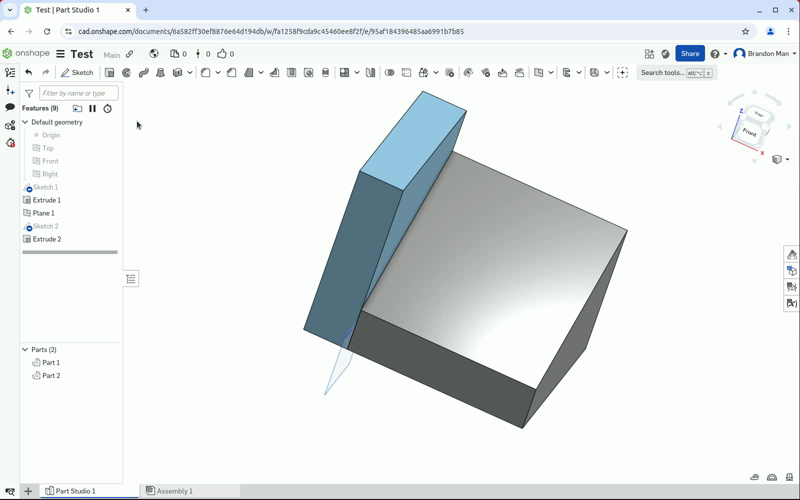
key(down, 2)
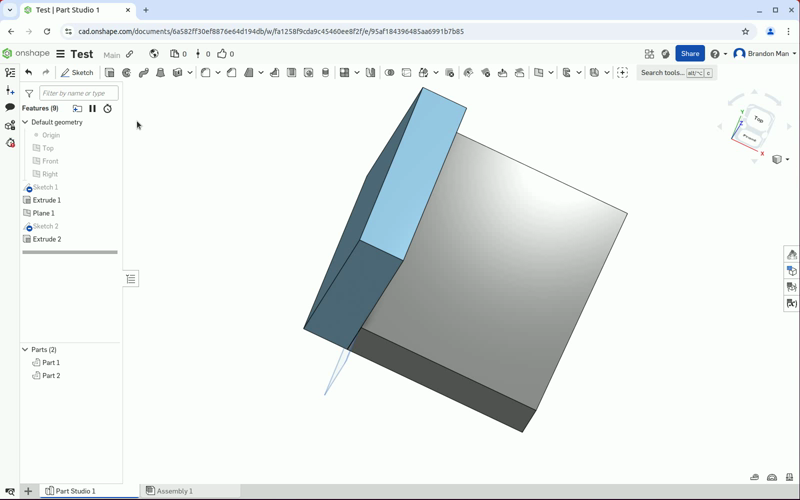
key(up, 2)
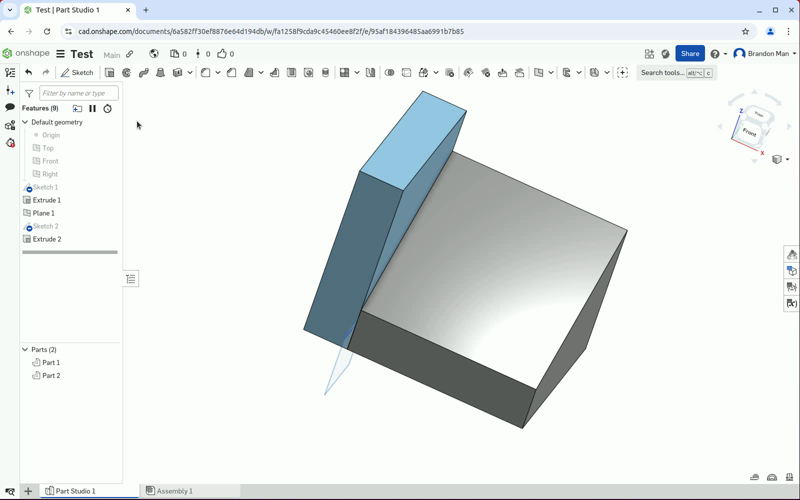
key(left, 2)
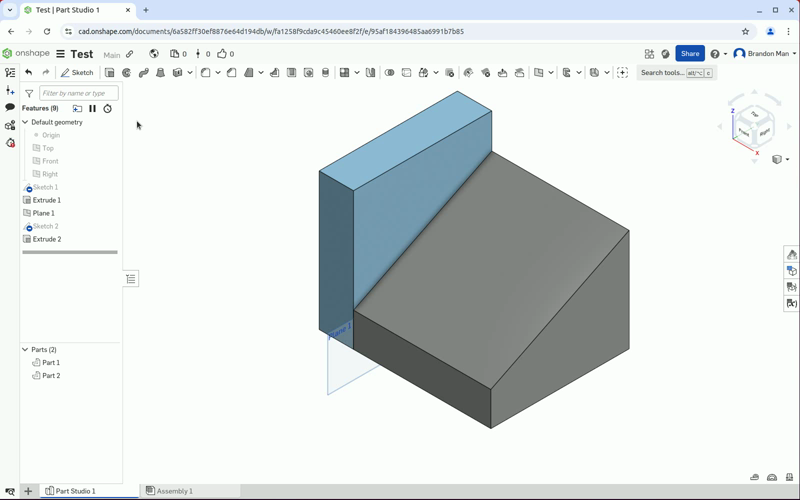
mouse_move(73, 189)
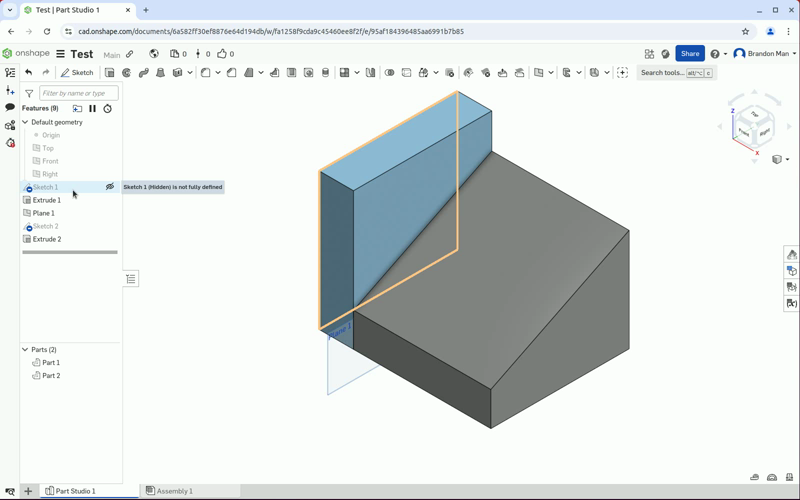
click(73, 189)